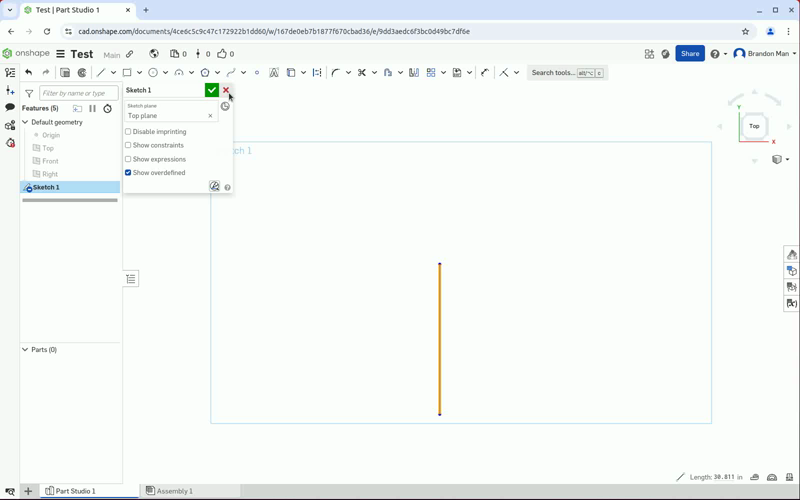
key(shift+h)
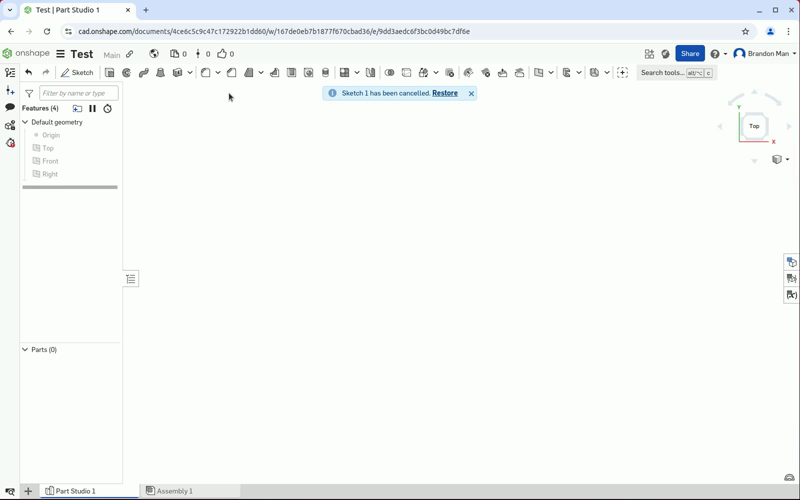
mouse_move(73, 352)
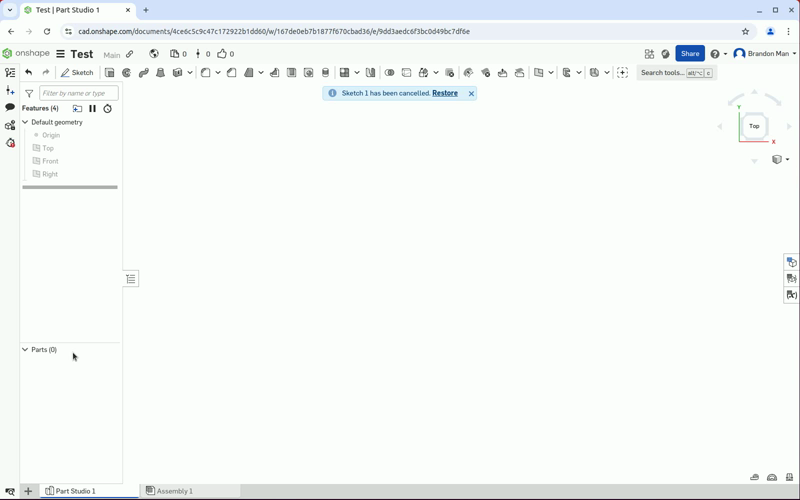
key(y)
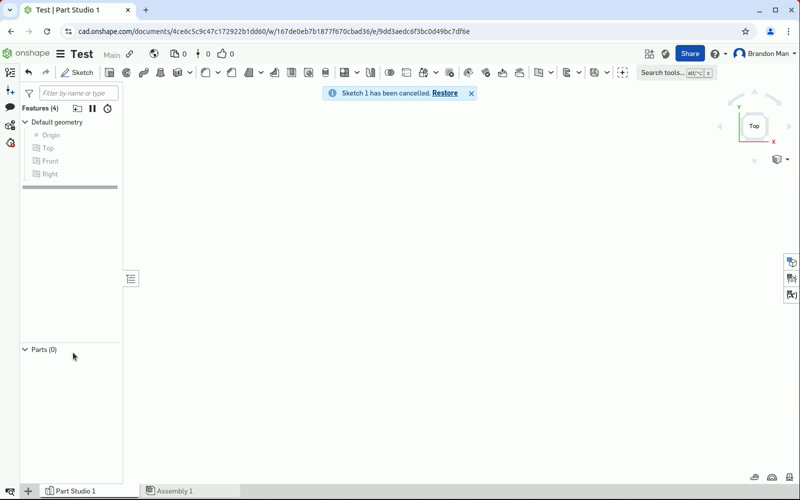
key(shift+p)
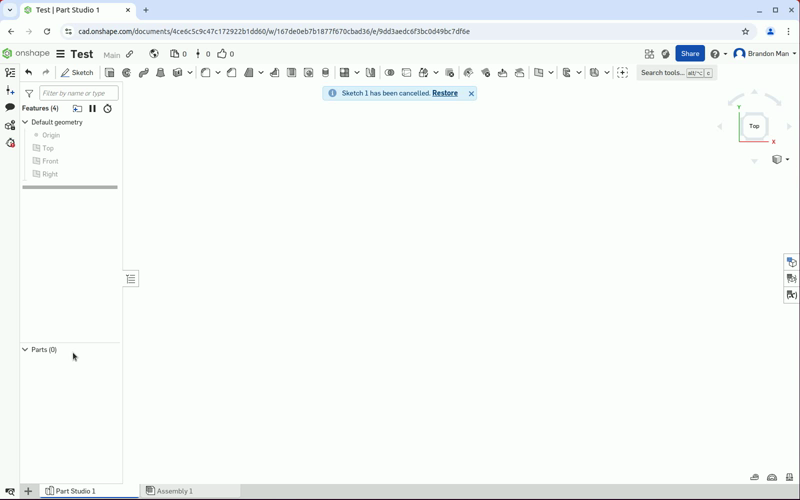
key(space)
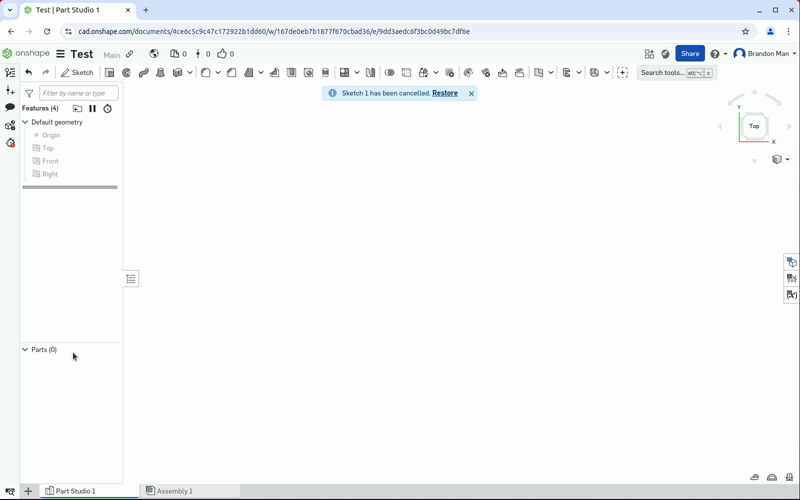
key_down(shift)
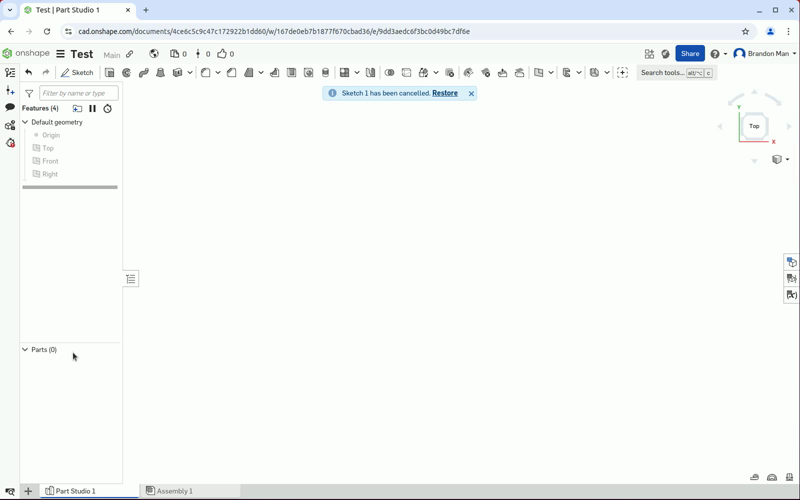
key(up)
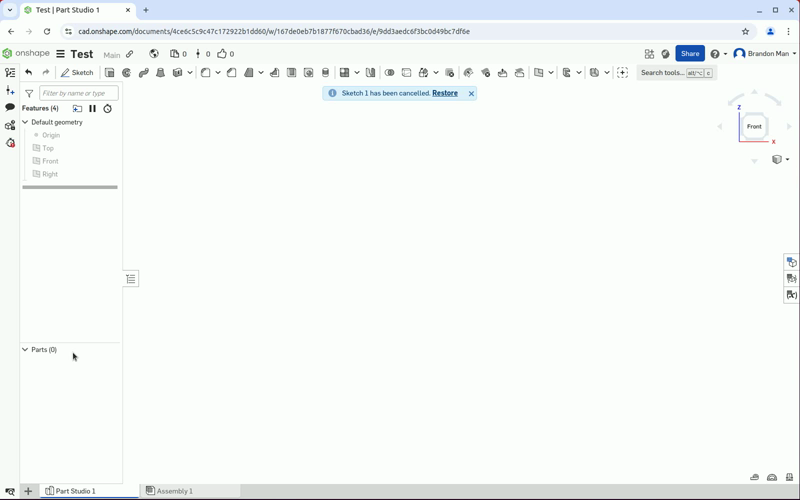
key_up(shift)
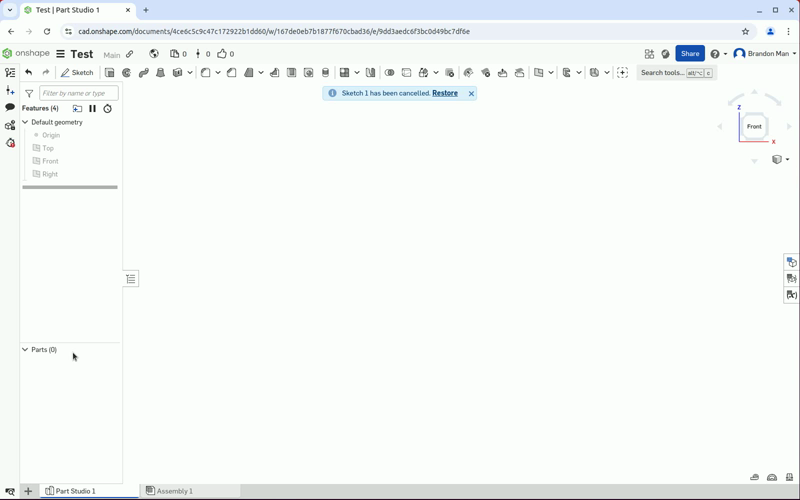
mouse_move(73, 352)
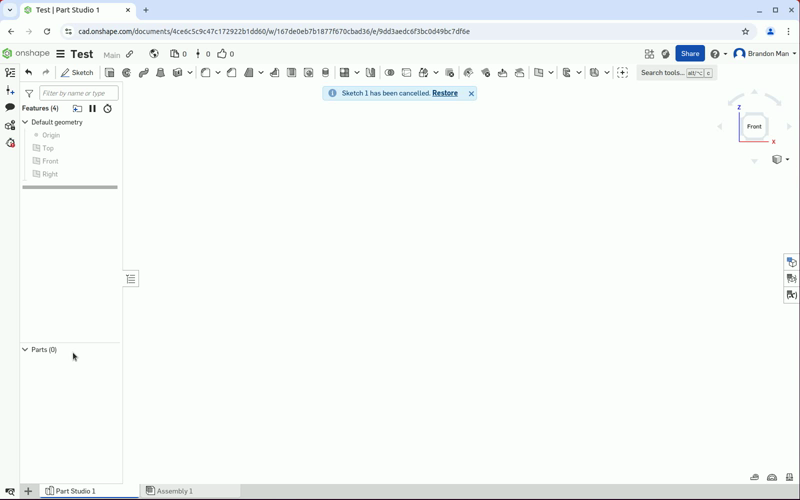
key(shift+y)
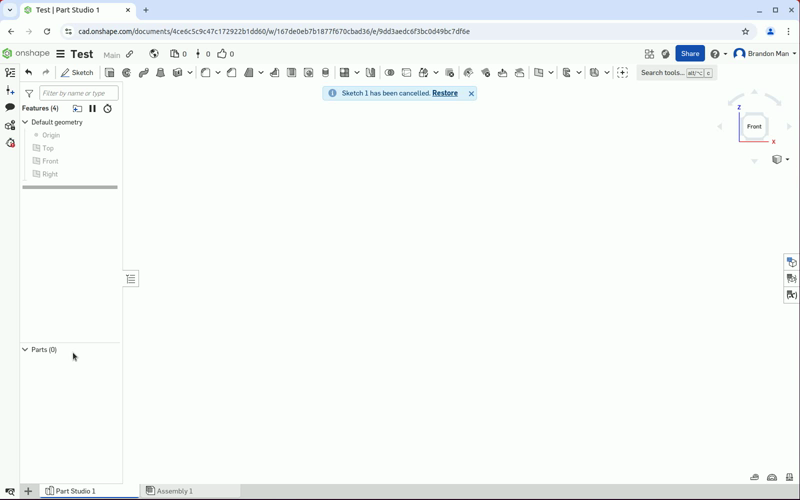
key(shift+s)
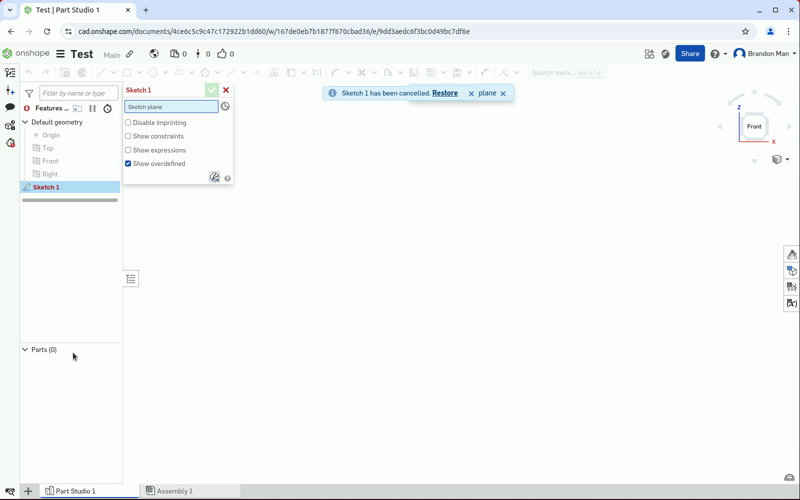
mouse_move(73, 163)
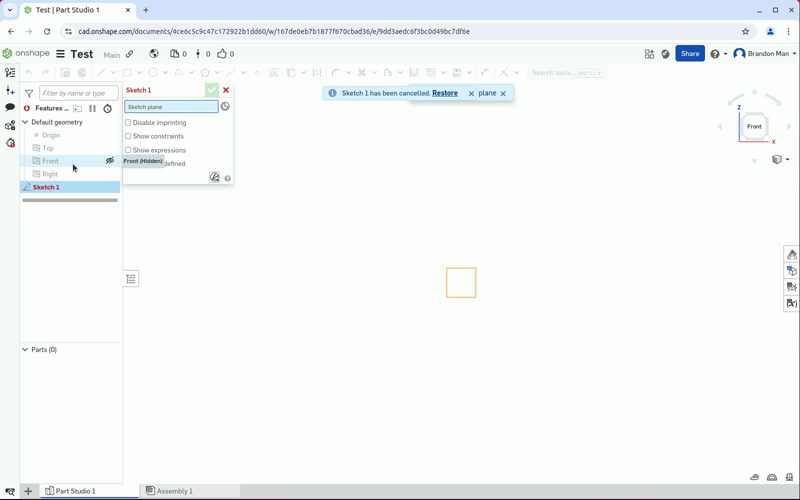
click(73, 163)
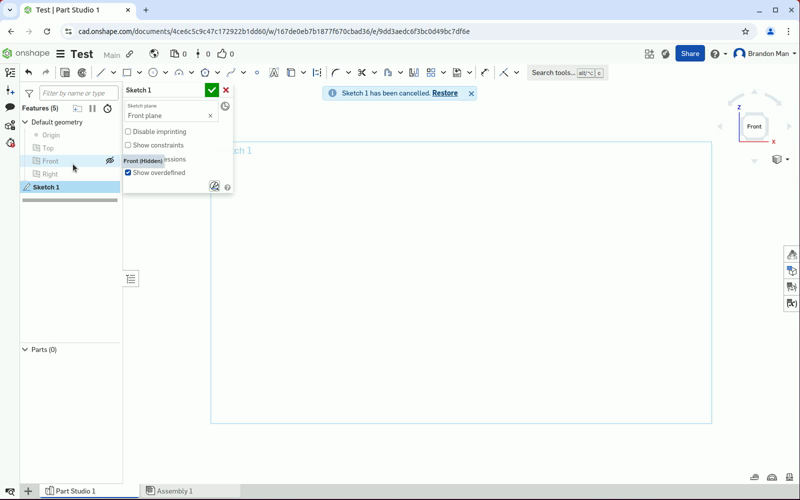
mouse_move(73, 352)
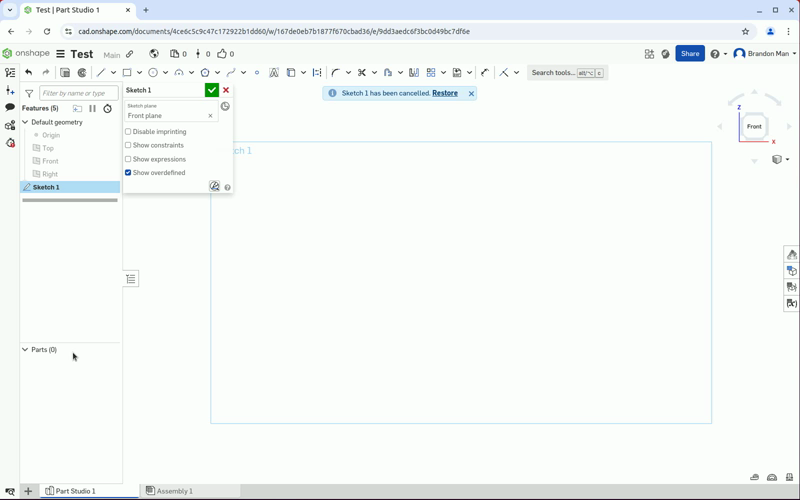
key(y)
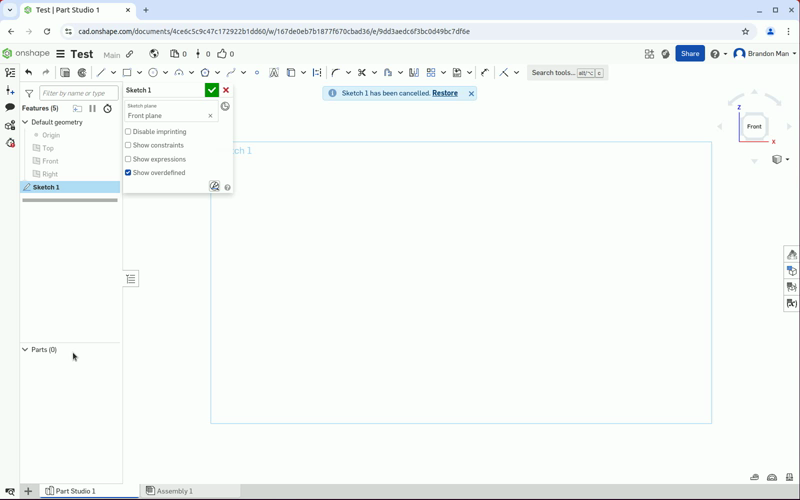
key(l)
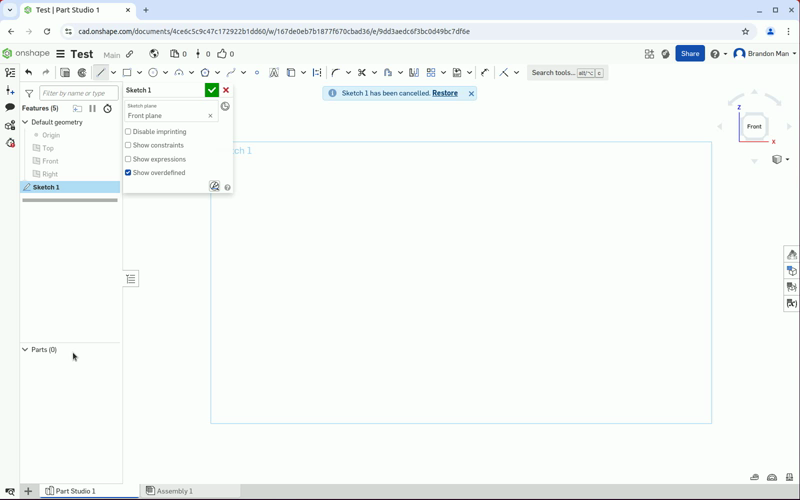
key_down(shift)
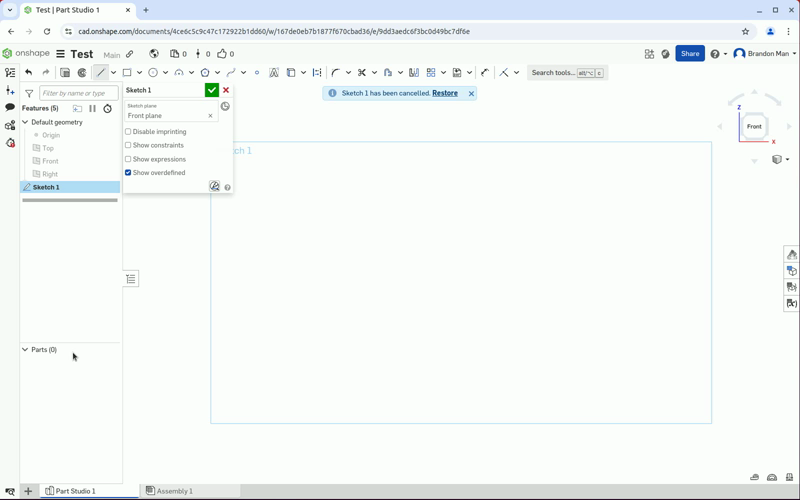
mouse_move(351, 211)
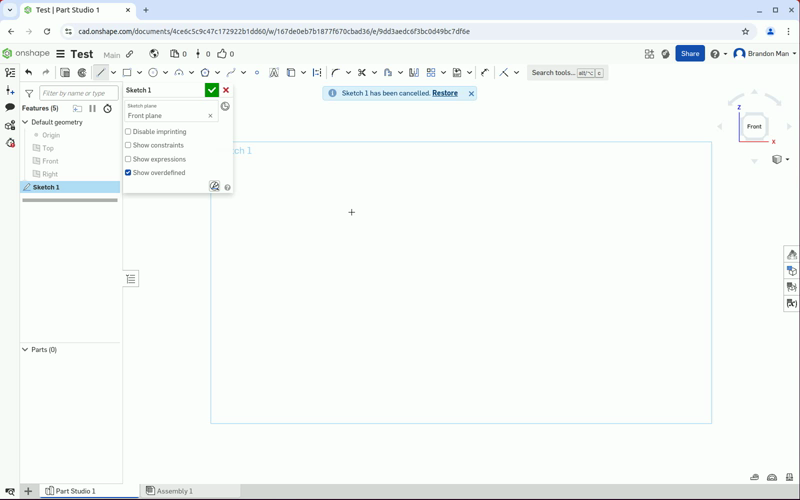
click(351, 211)
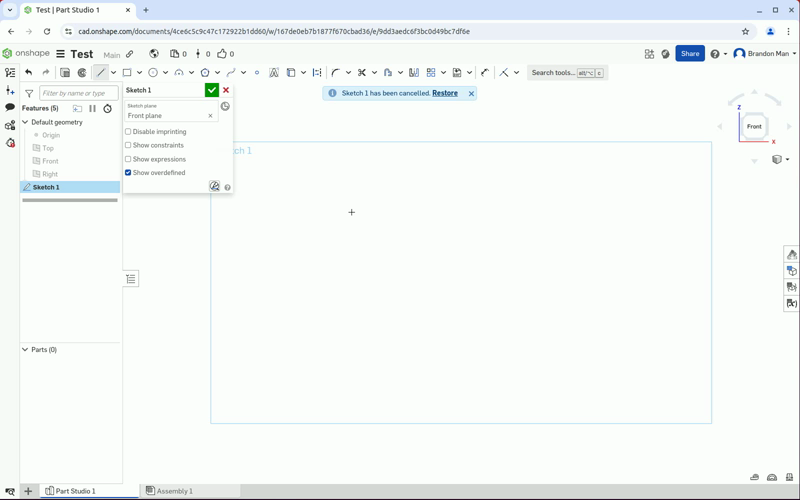
key_up(shift)
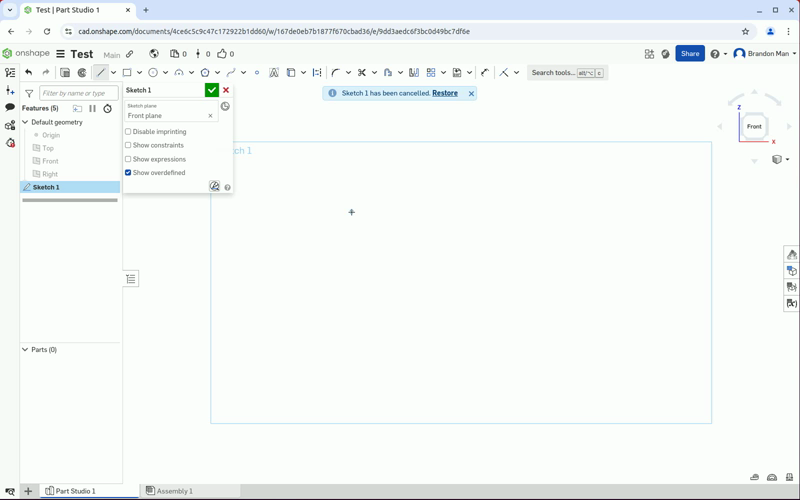
key_down(shift)
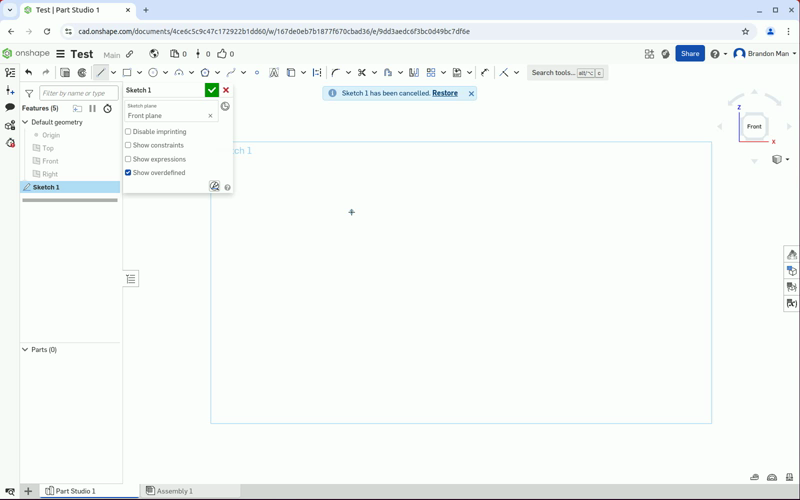
mouse_move(381, 211)
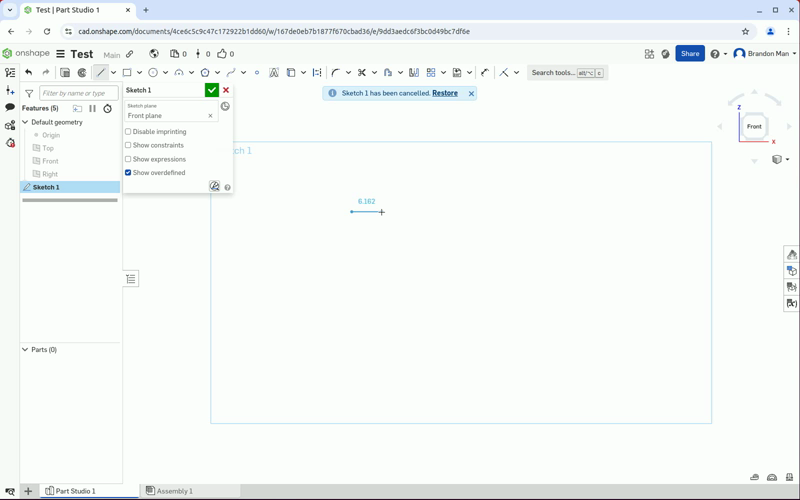
mouse_move(386, 211)
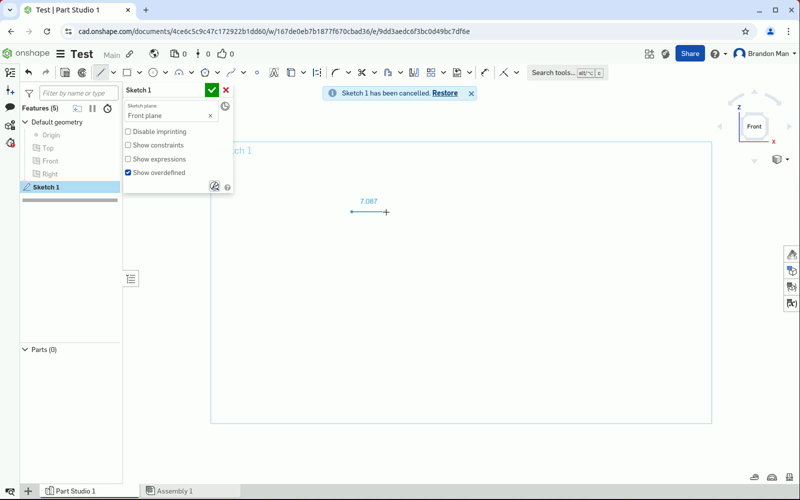
click(386, 211)
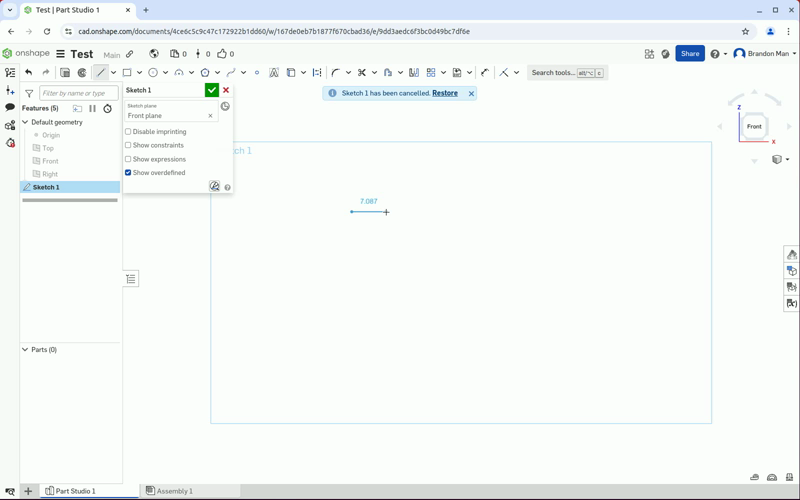
key_up(shift)
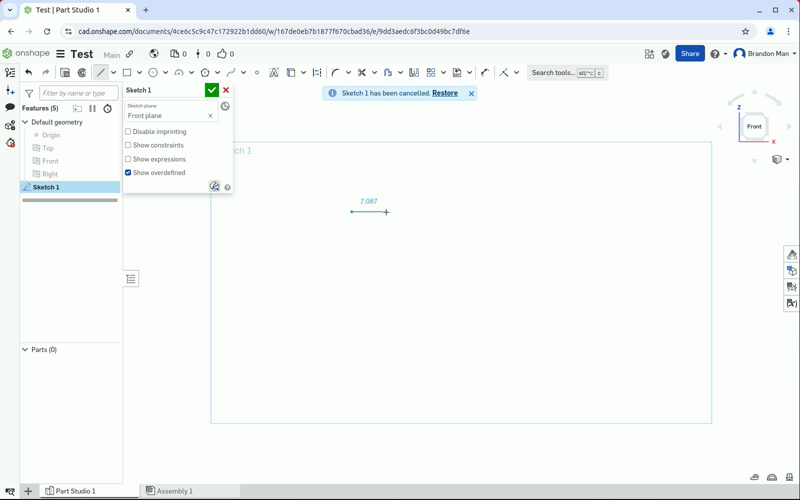
key_down(shift)
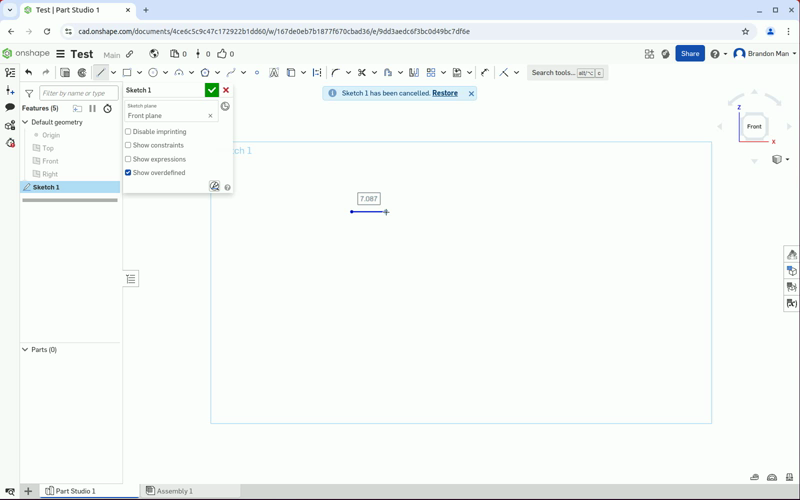
mouse_move(416, 211)
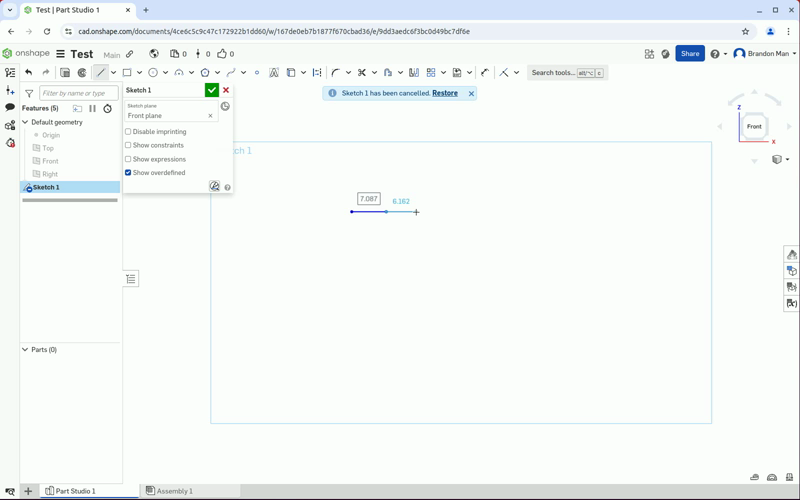
mouse_move(386, 182)
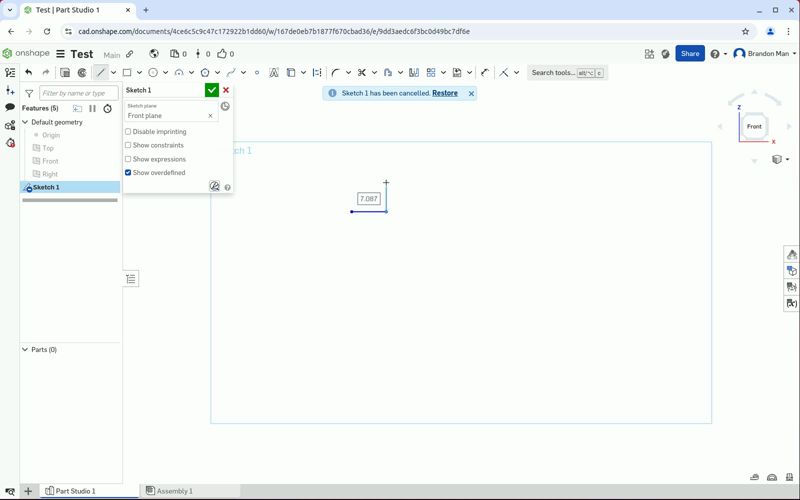
click(386, 182)
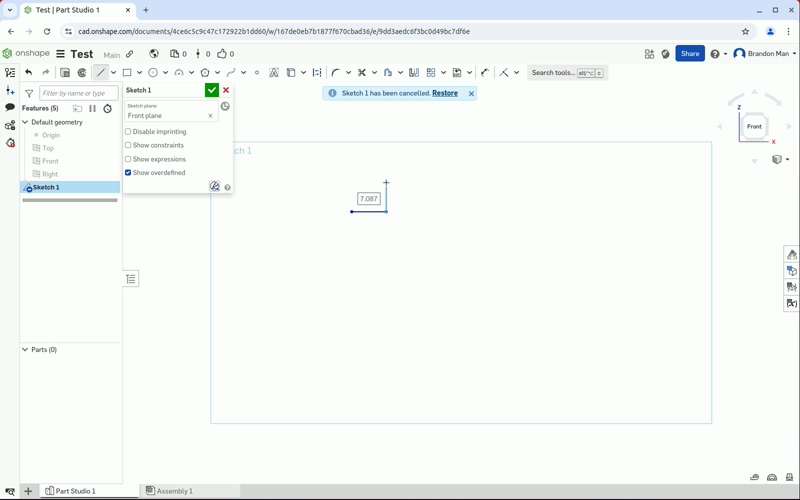
key_up(shift)
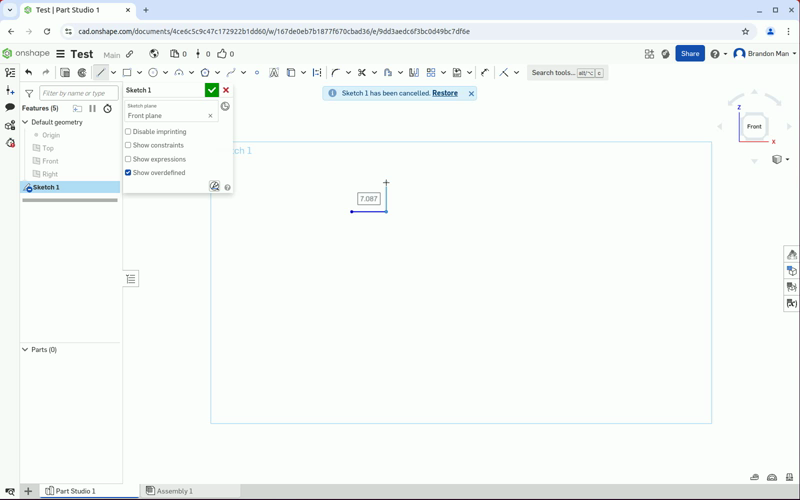
key_down(shift)
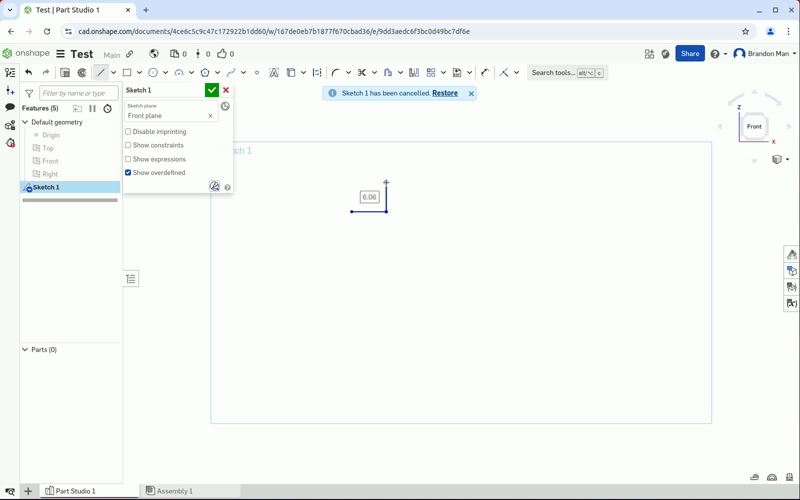
mouse_move(416, 182)
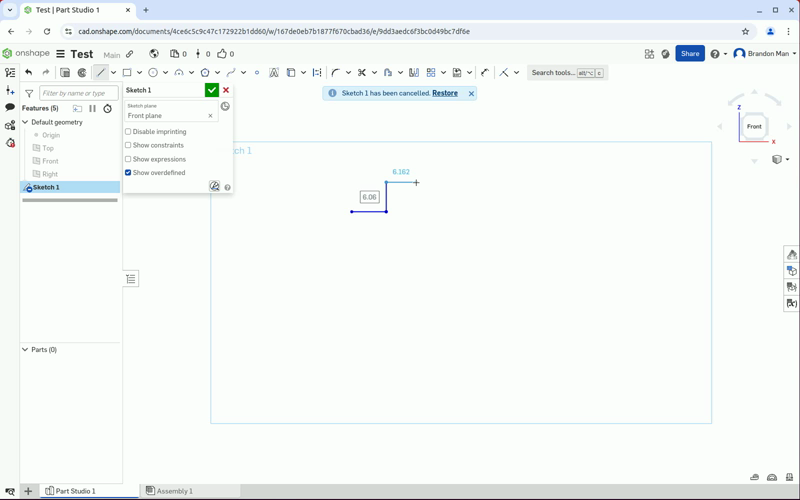
mouse_move(351, 182)
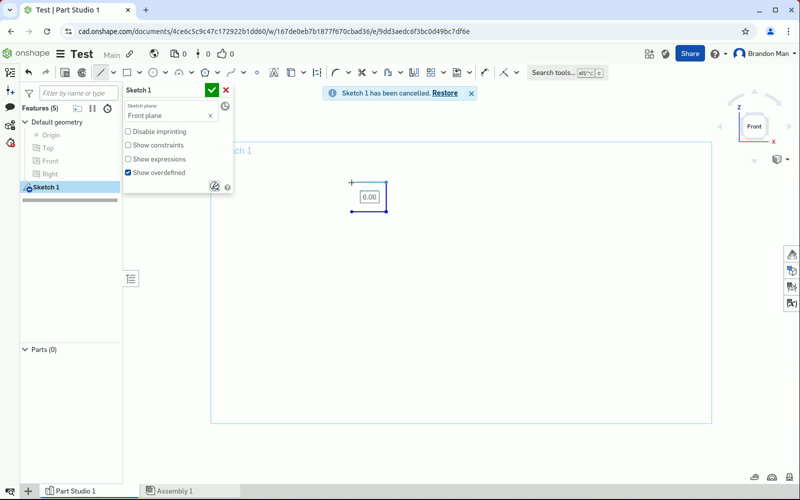
click(351, 182)
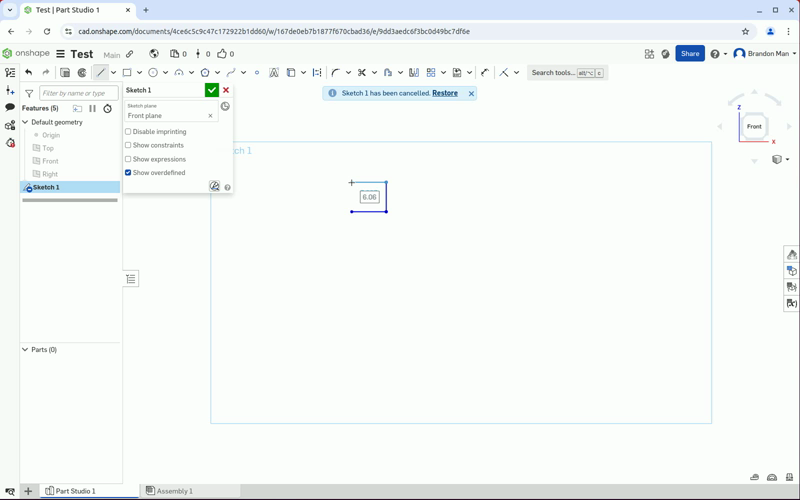
key_up(shift)
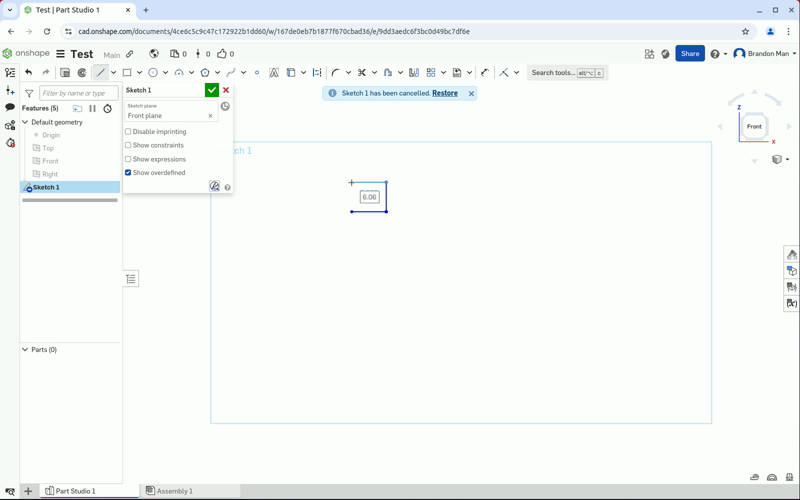
mouse_move(381, 182)
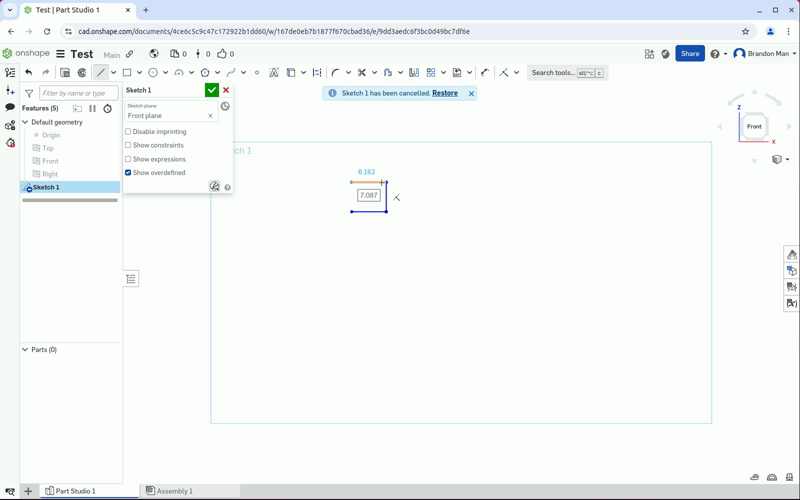
key_down(shift)
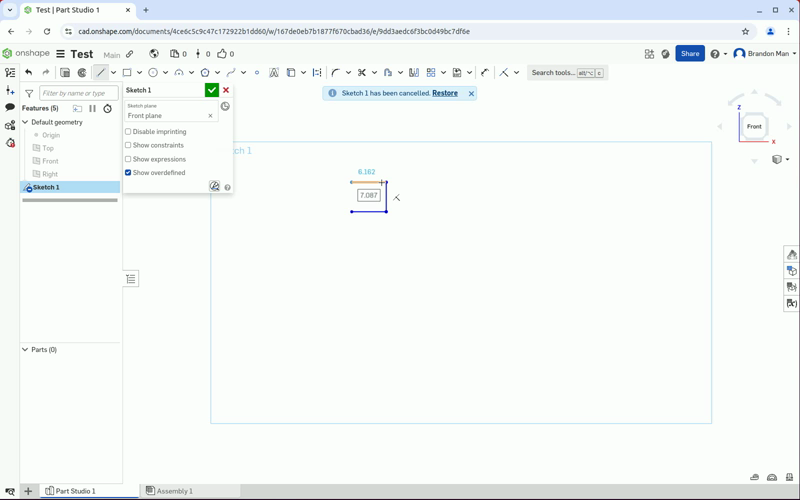
mouse_move(351, 211)
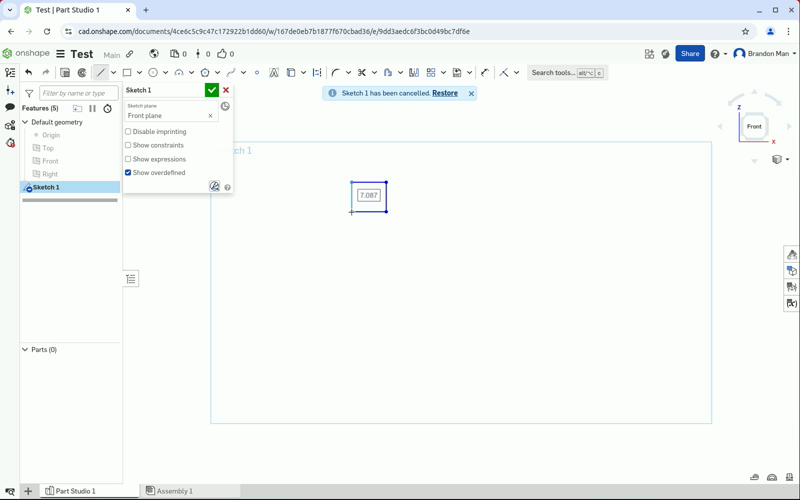
key_up(shift)
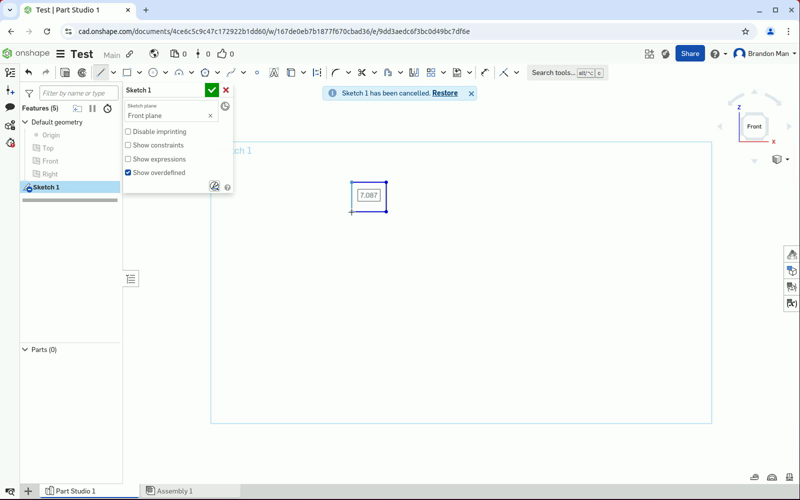
click(351, 211)
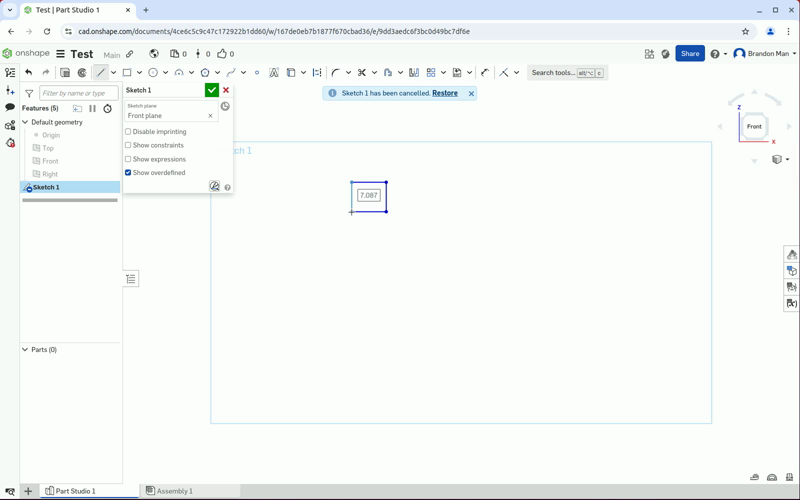
key(esc)
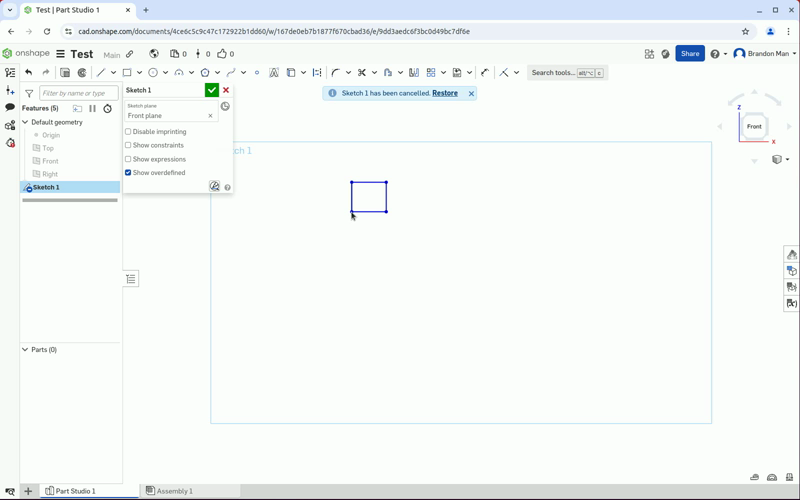
mouse_move(361, 185)
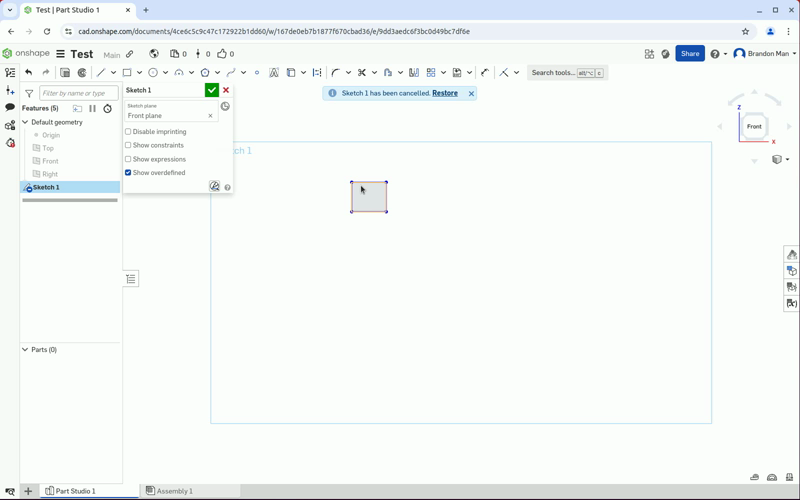
scroll(6)
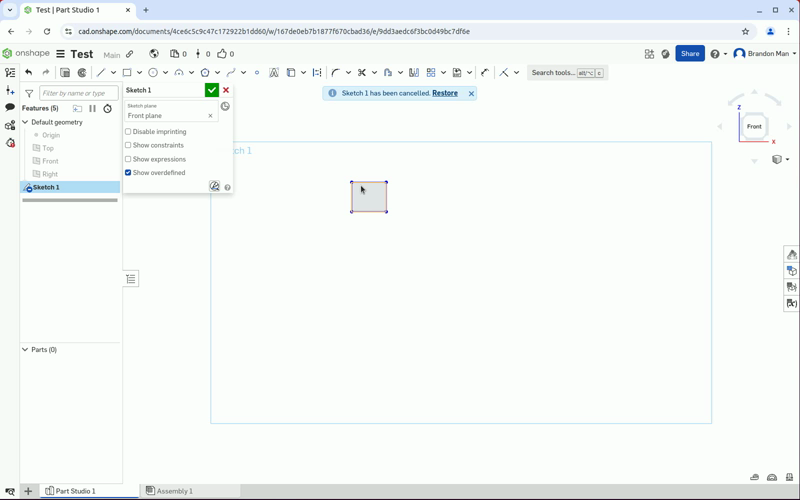
scroll(6)
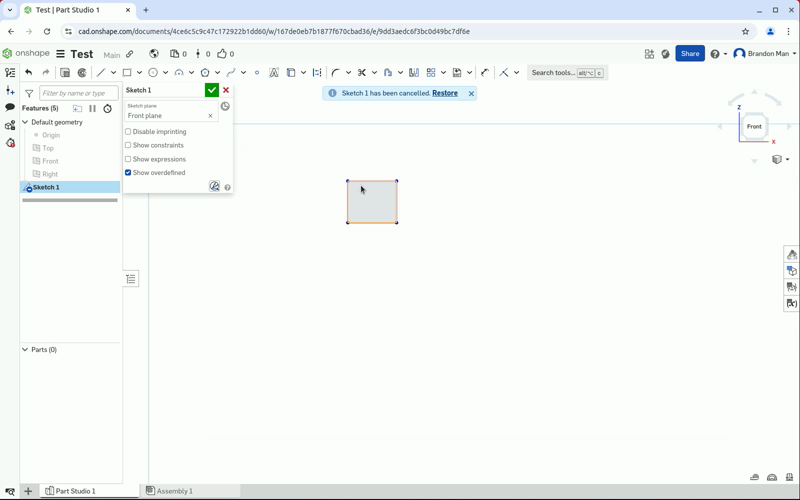
scroll(6)
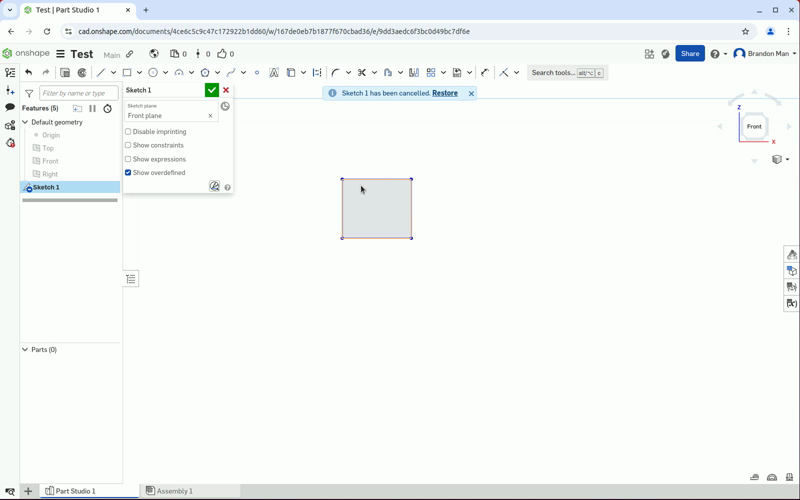
scroll(6)
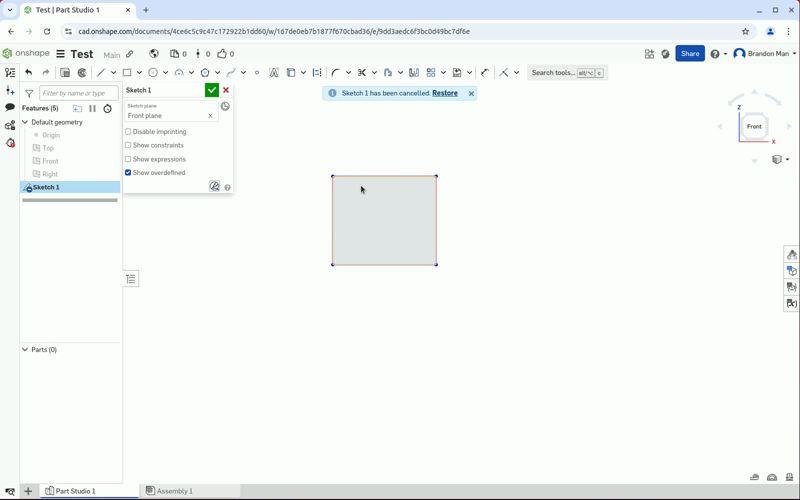
scroll(6)
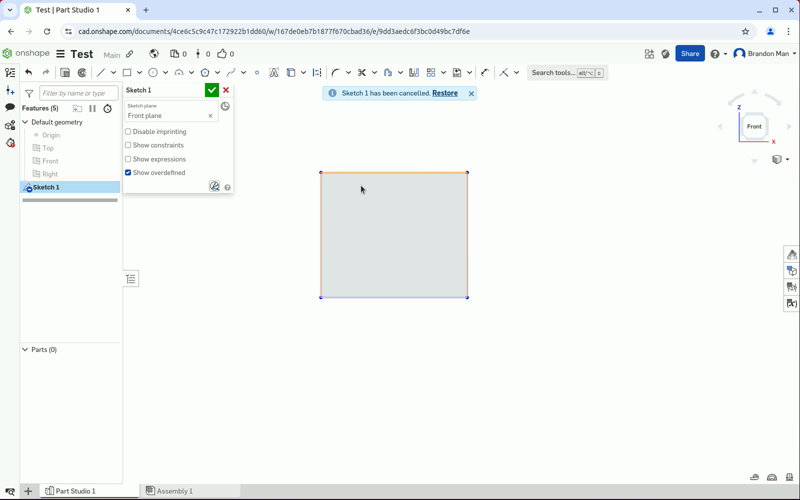
scroll(6)
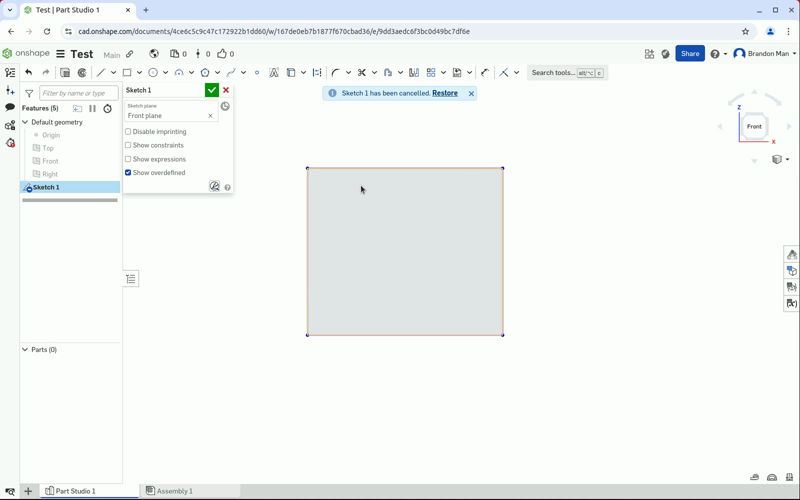
scroll(6)
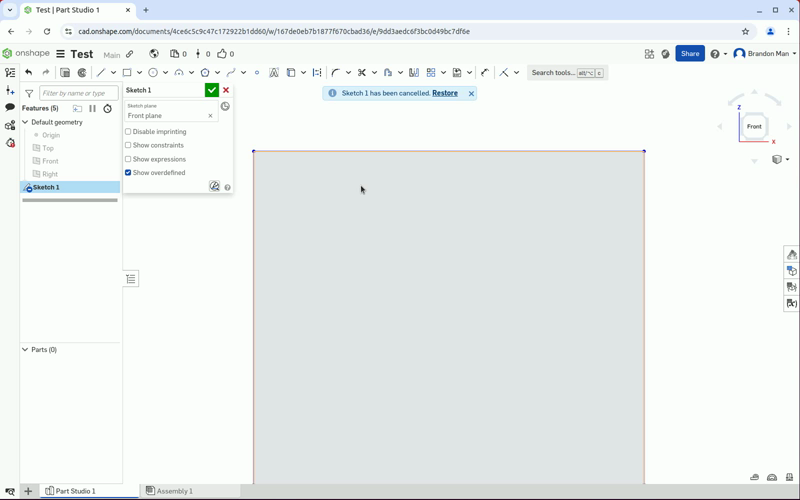
click(361, 185)
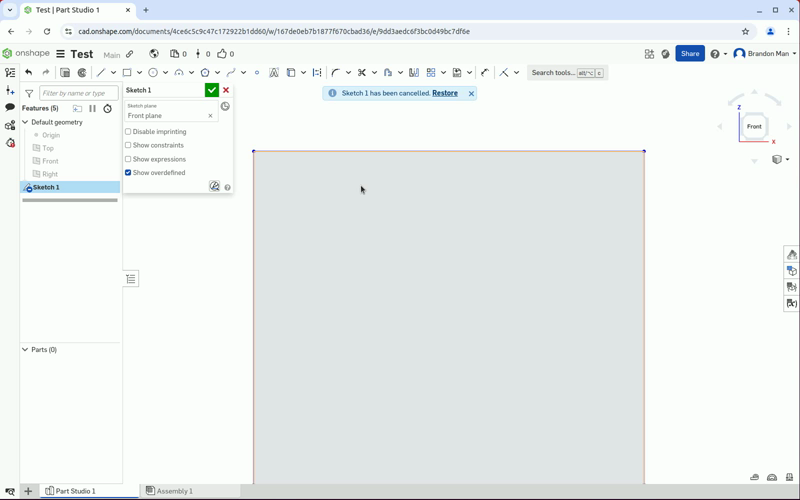
scroll(-6)
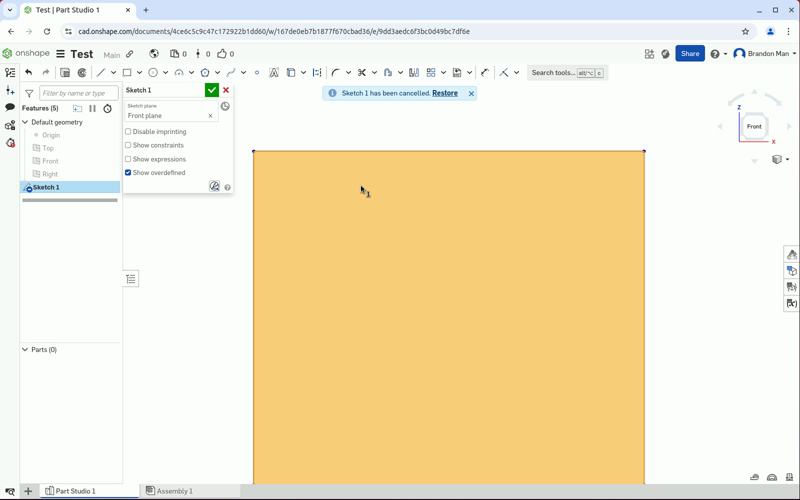
scroll(-6)
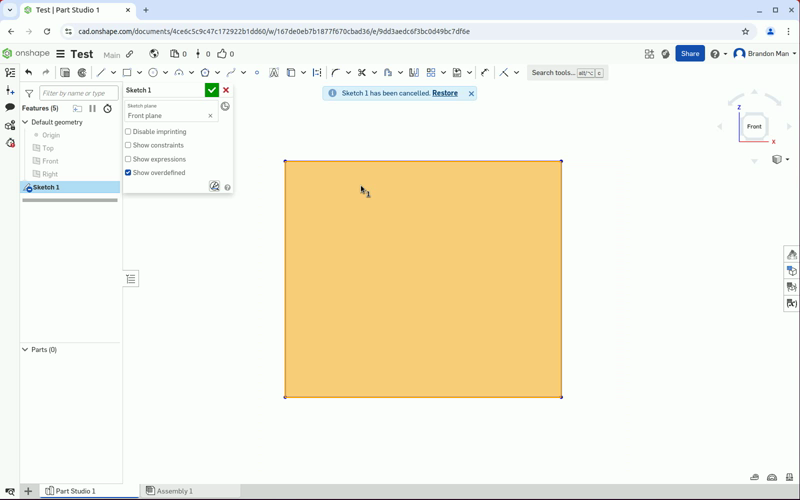
scroll(-6)
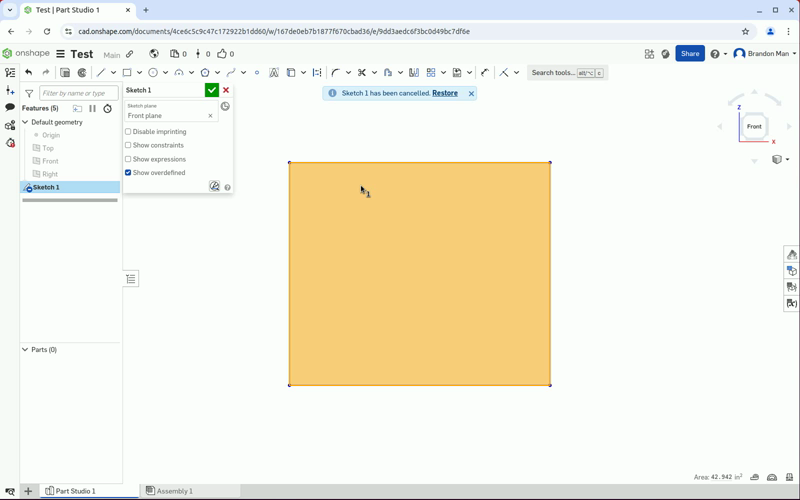
scroll(-6)
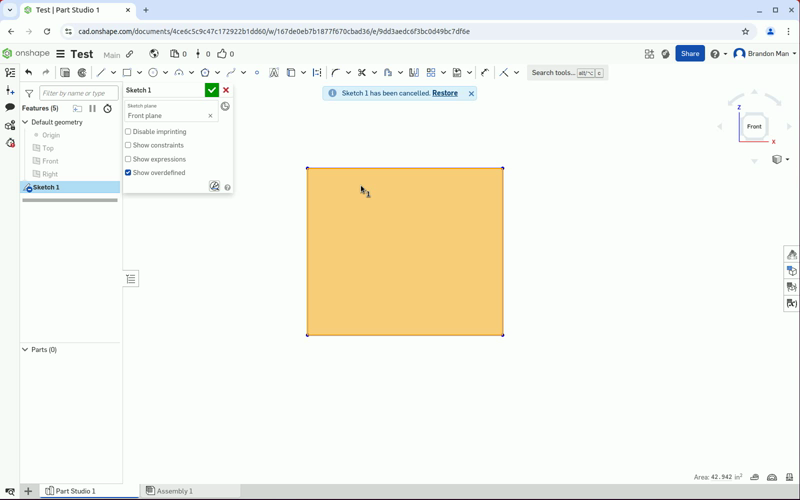
scroll(-6)
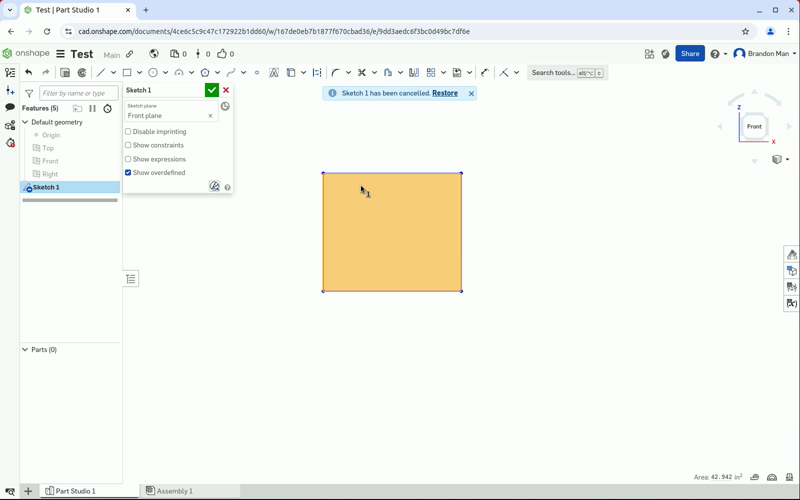
scroll(-6)
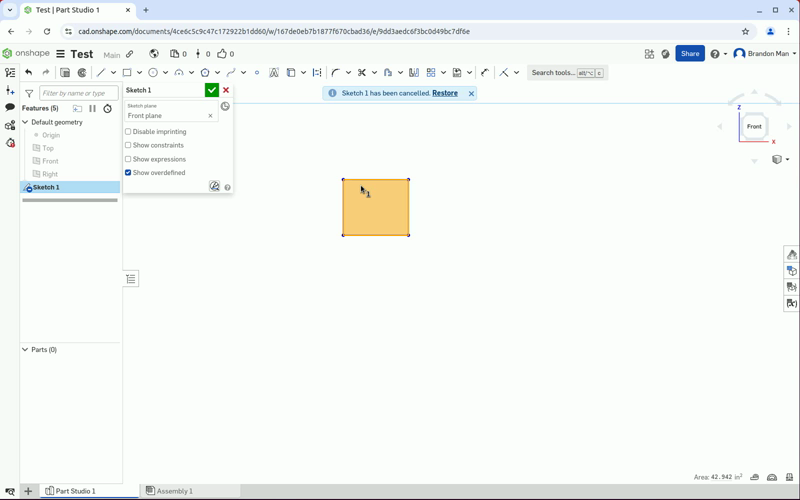
scroll(-6)
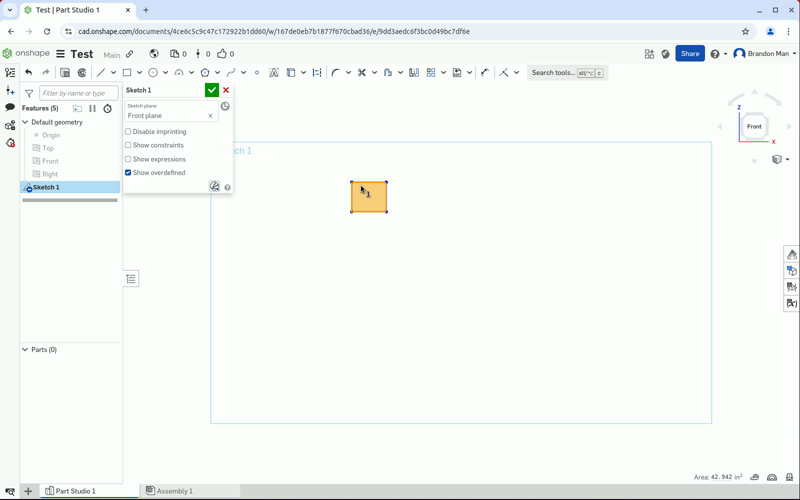
mouse_move(73, 352)
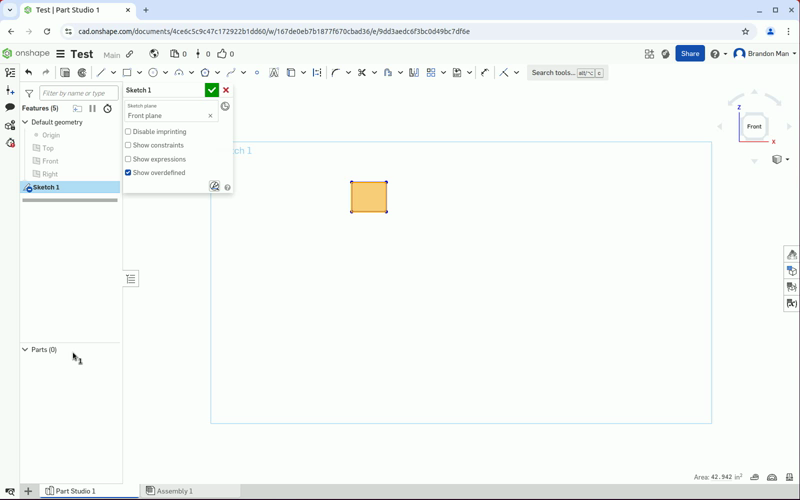
key(shift+y)
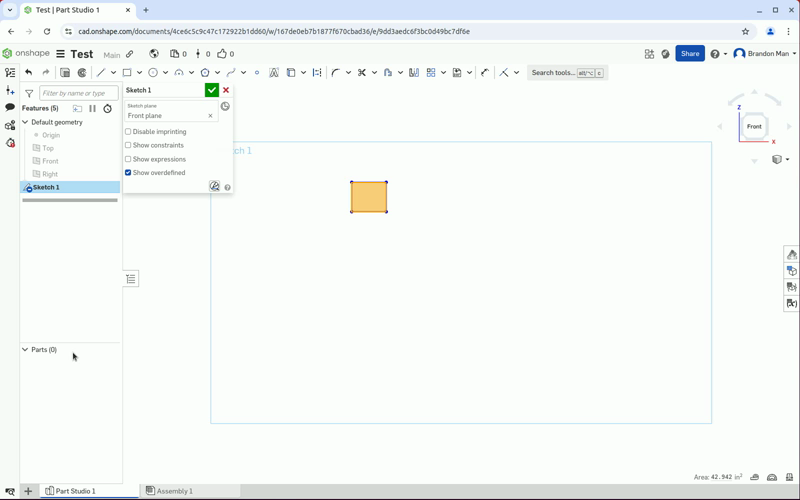
key(shift+e)
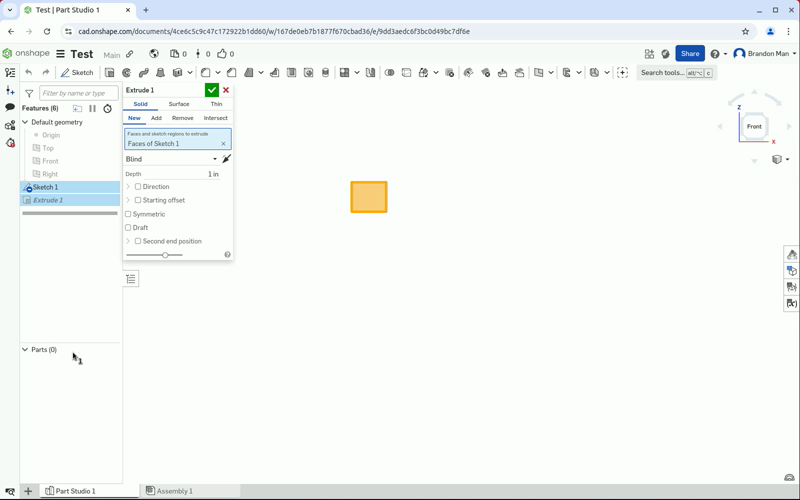
mouse_move(143, 106)
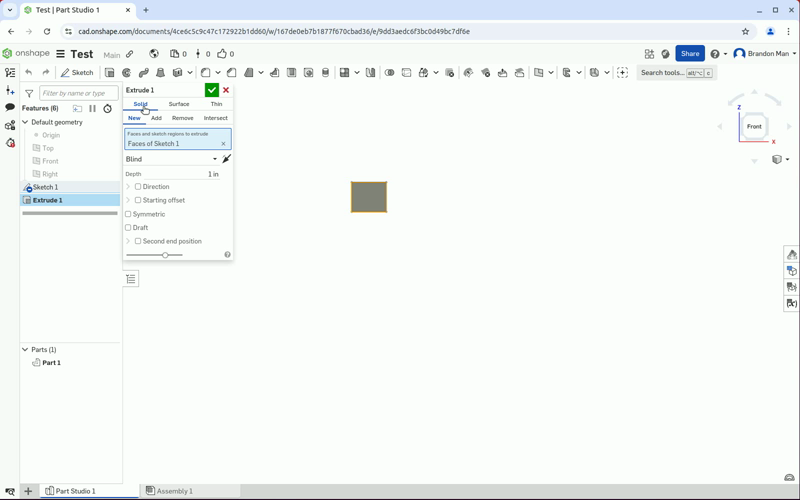
click(143, 106)
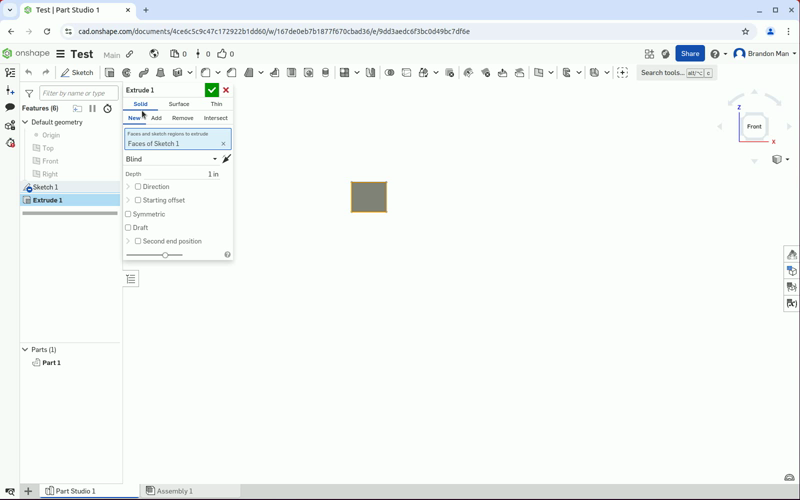
mouse_move(137, 120)
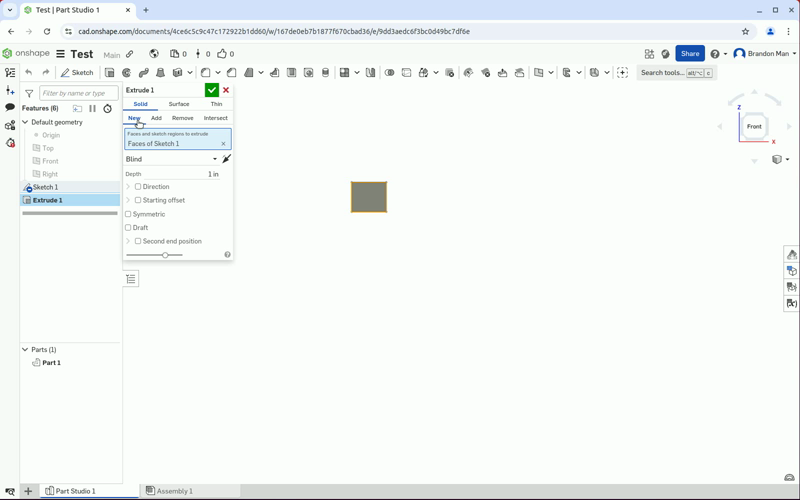
click(137, 120)
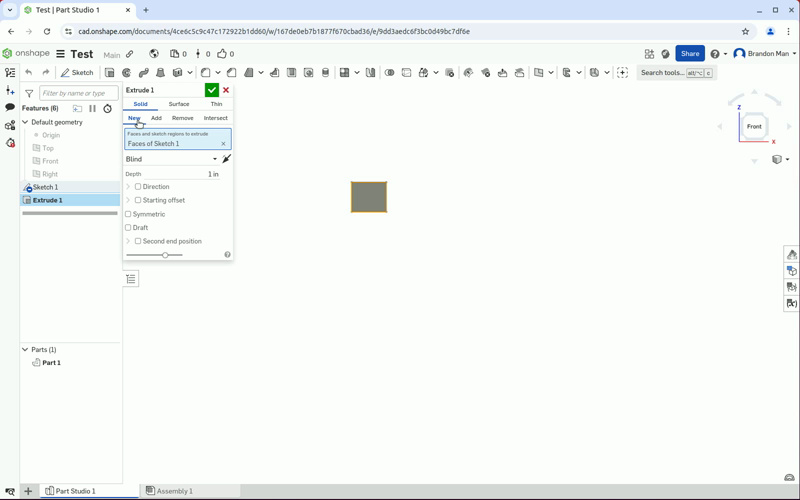
key(tab, 4)
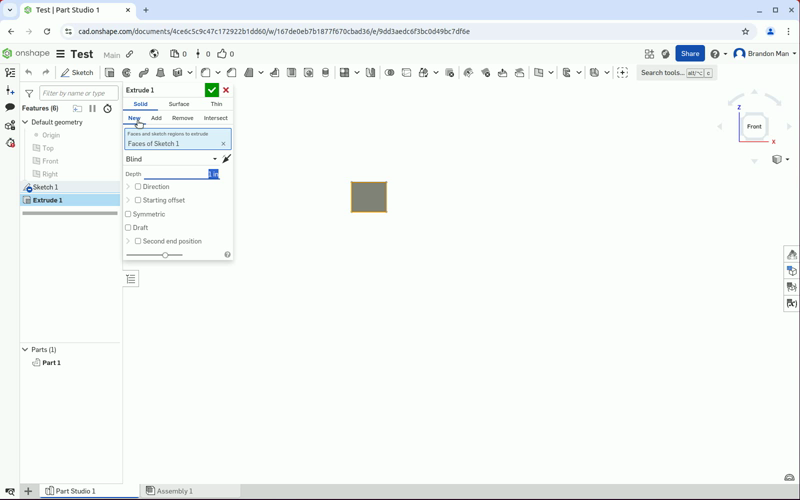
text(3.611)
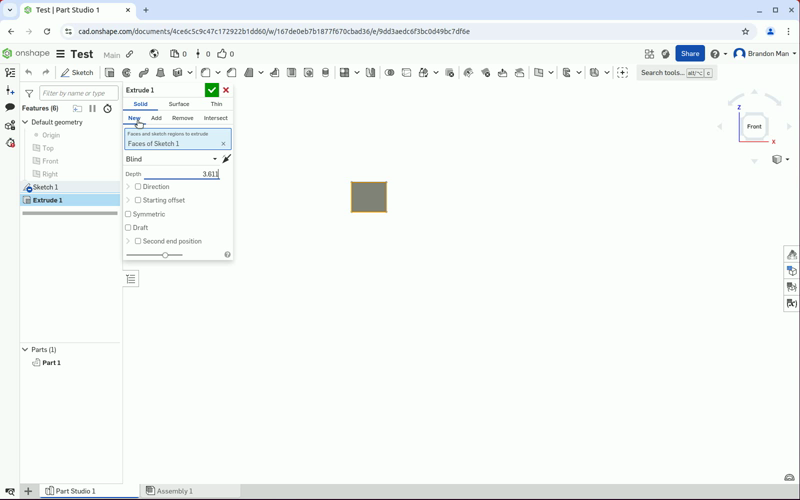
key(enter)
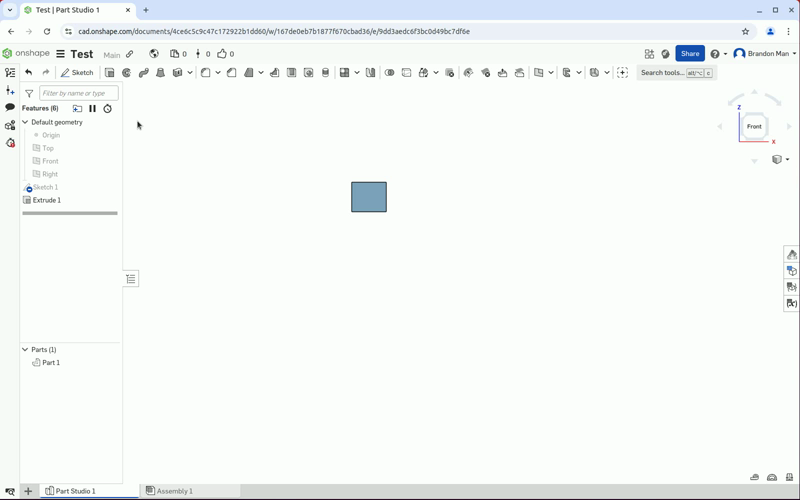
key(shift+h)
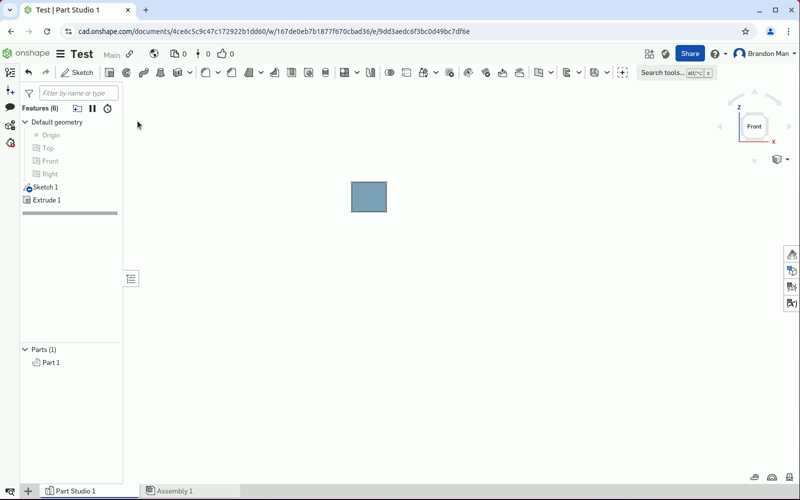
key(shift+h)
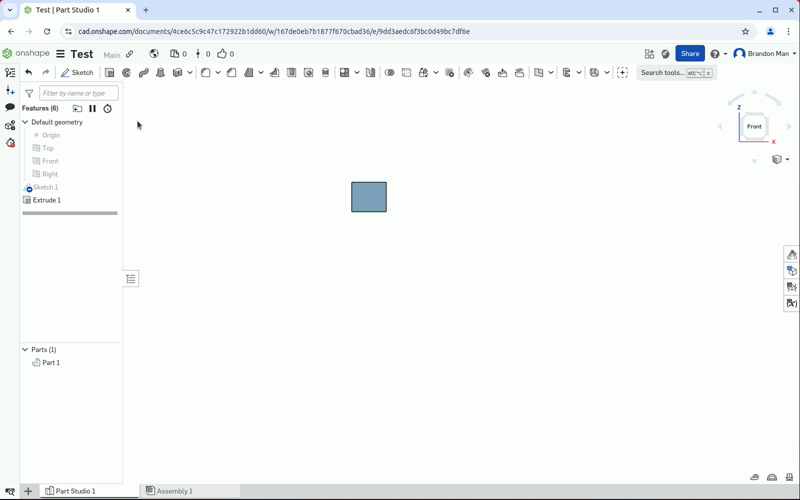
mouse_move(73, 189)
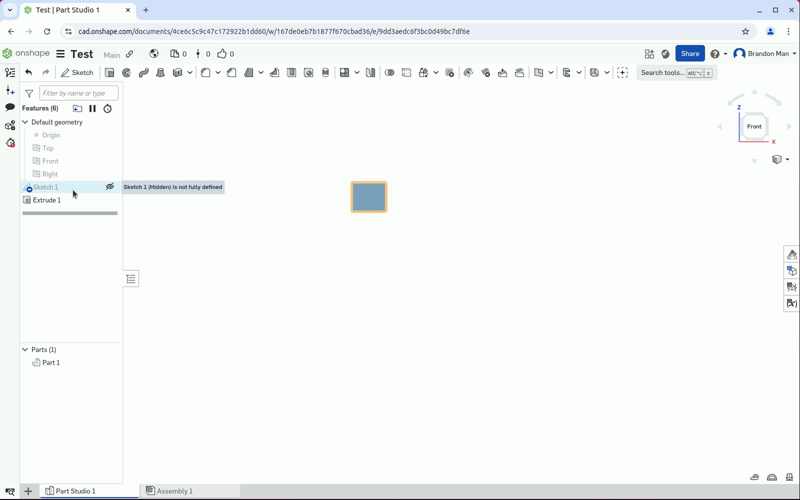
click(73, 189)
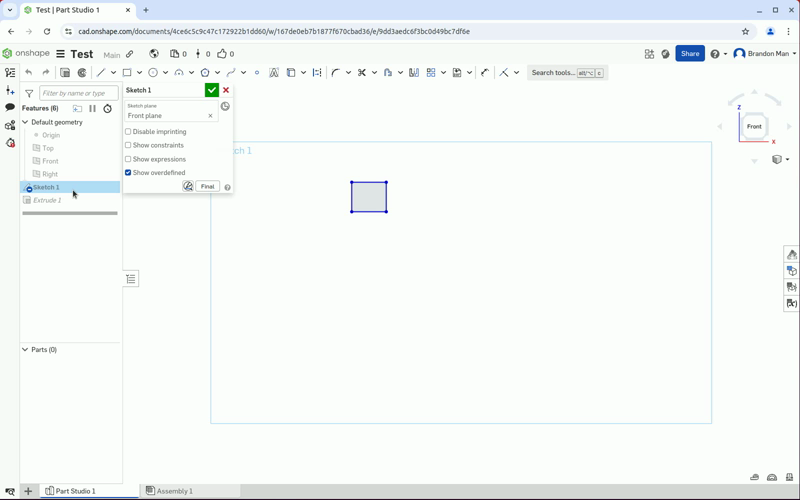
mouse_move(229, 92)
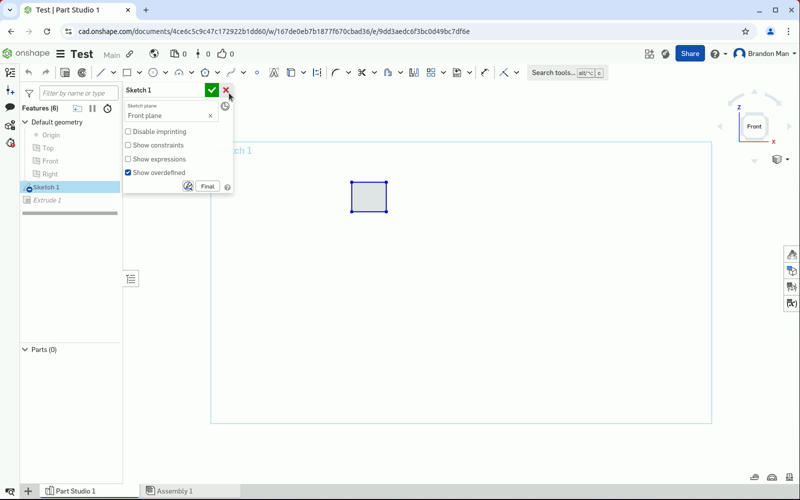
click(229, 92)
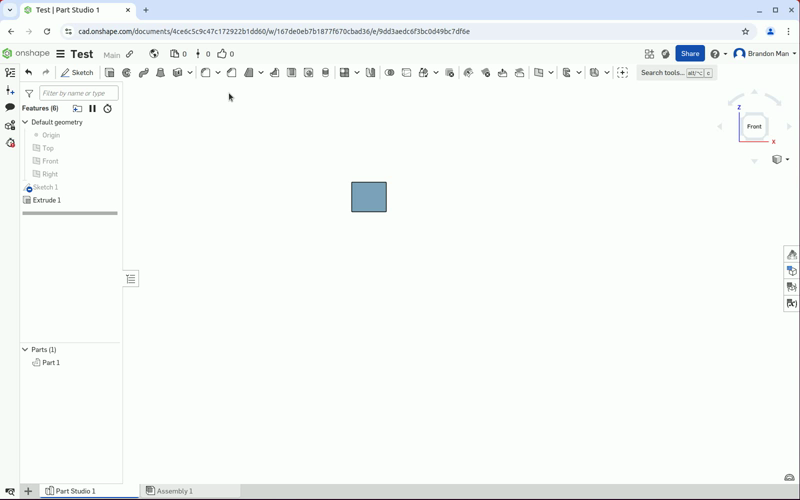
mouse_move(73, 352)
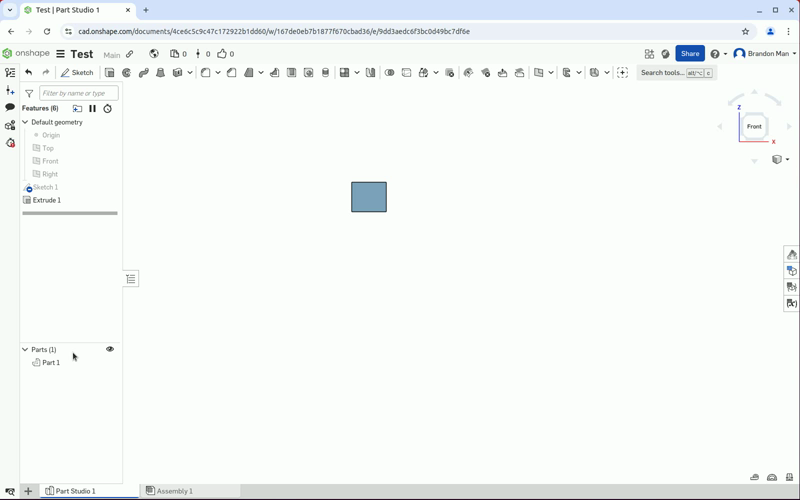
key(y)
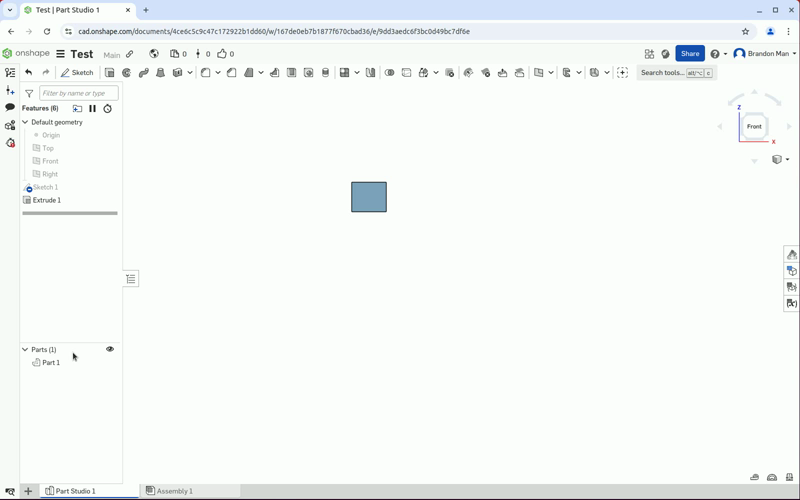
key(shift+p)
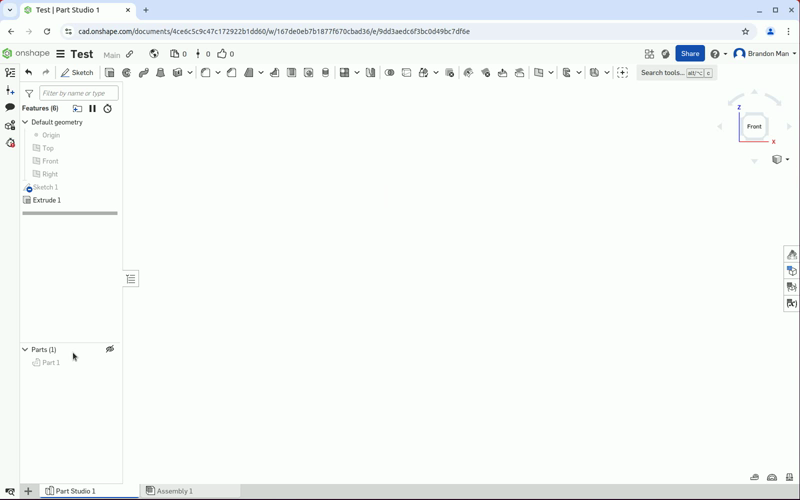
key(space)
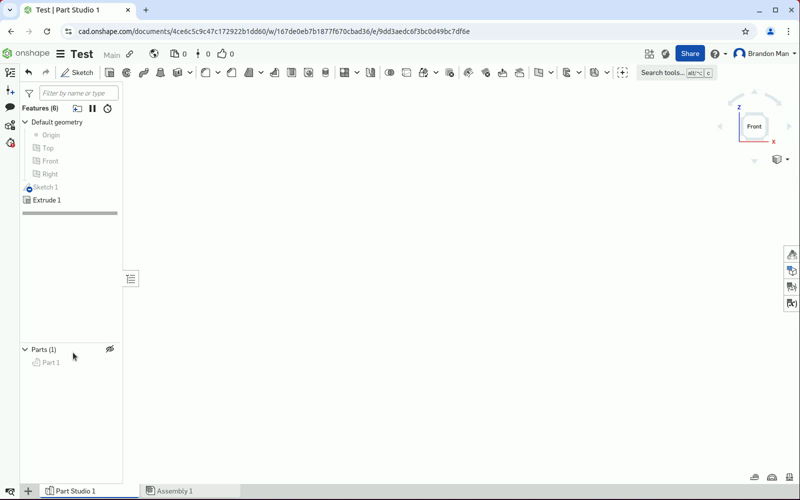
key_down(shift)
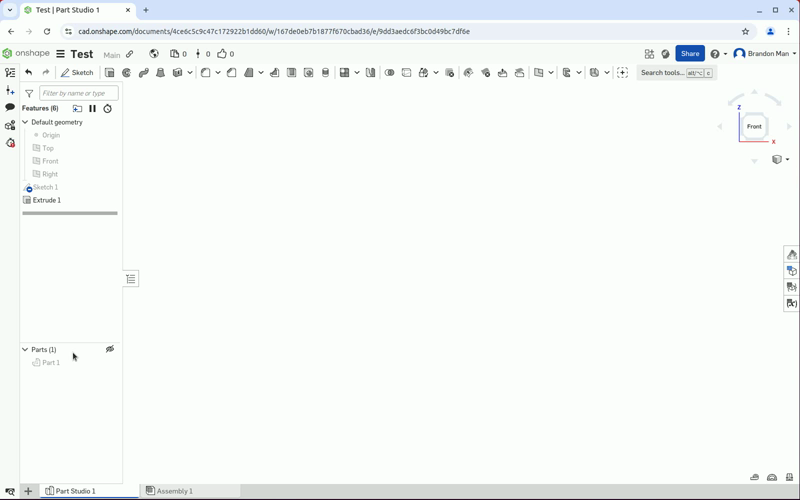
key(down)
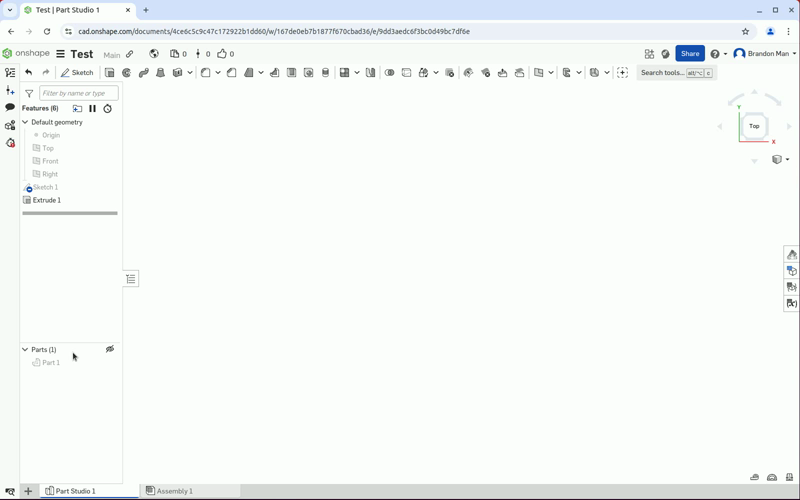
key_up(shift)
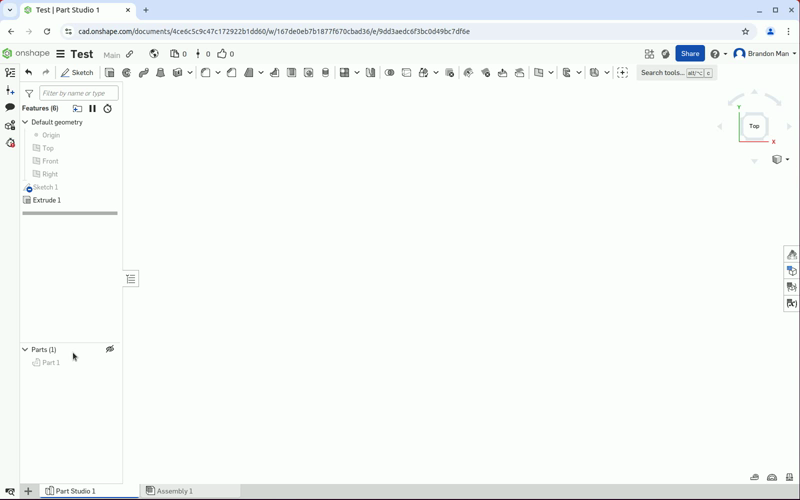
mouse_move(73, 352)
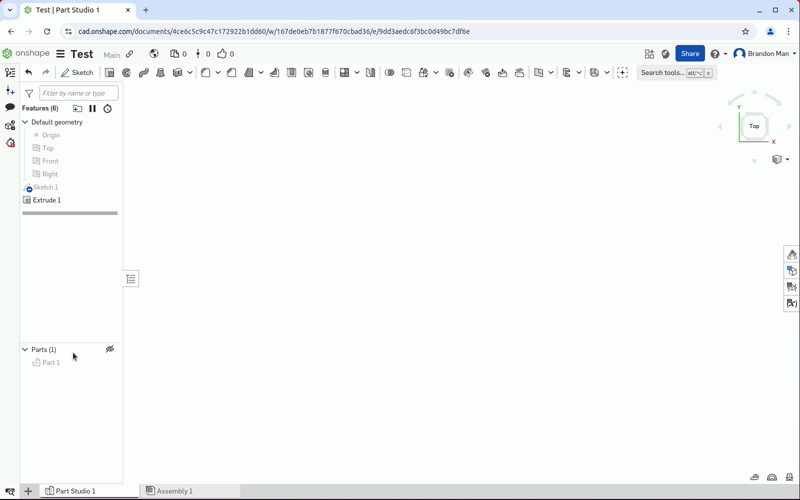
key(shift+y)
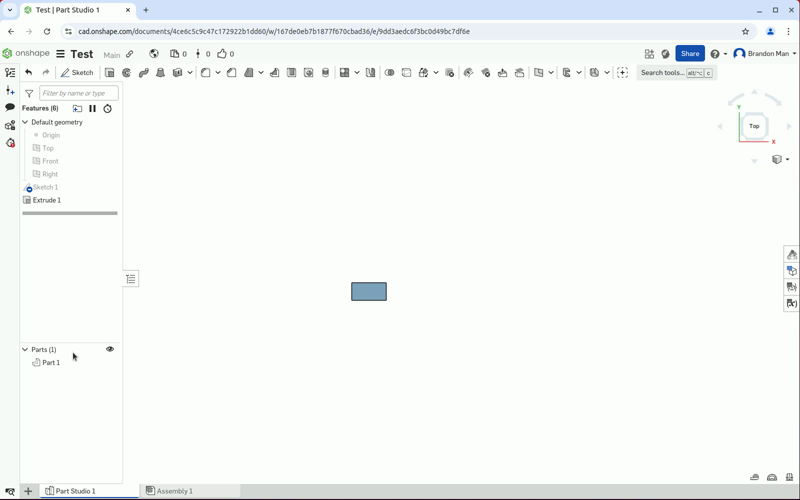
mouse_move(541, 75)
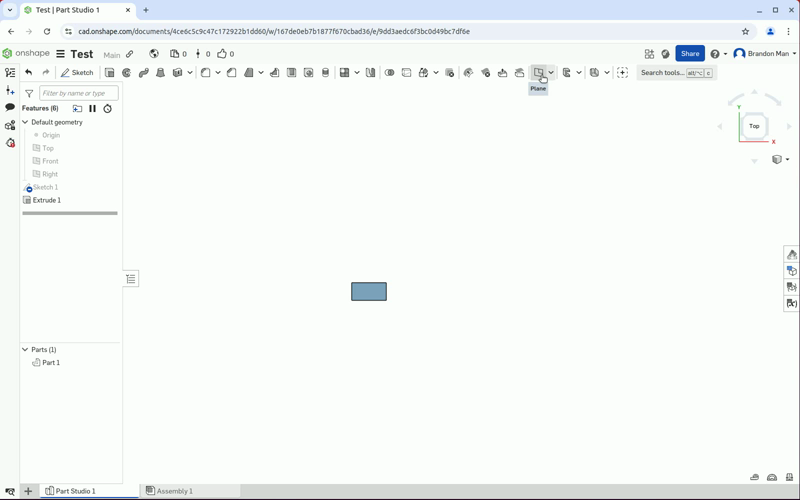
click(541, 75)
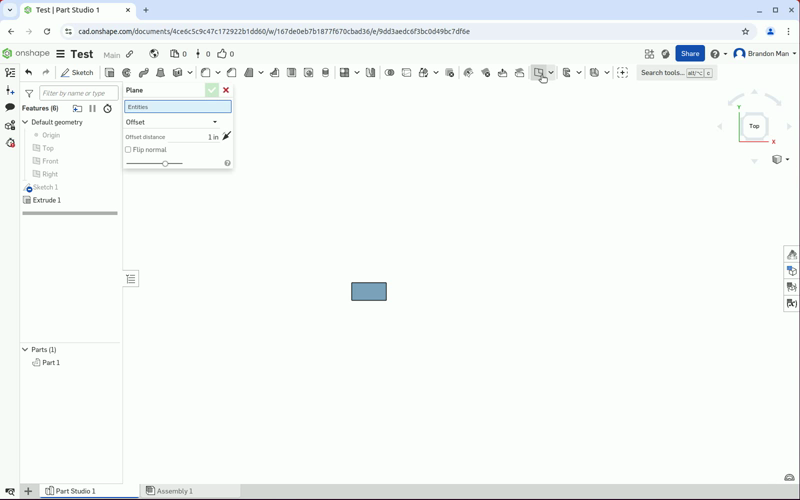
mouse_move(73, 150)
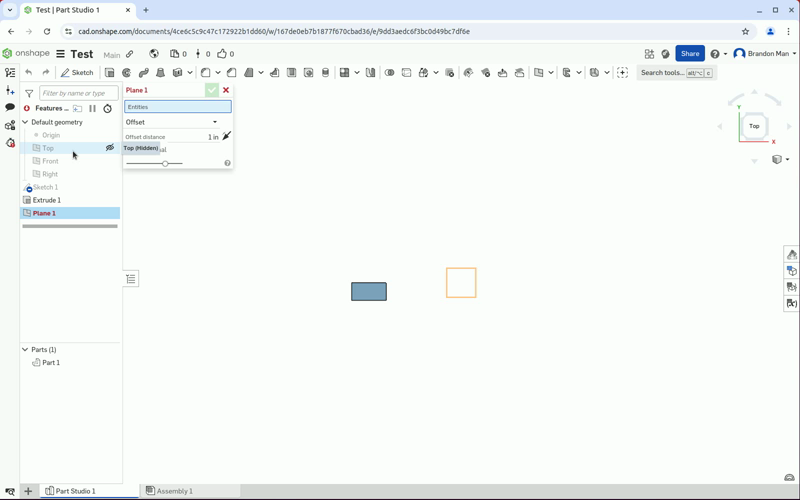
click(73, 150)
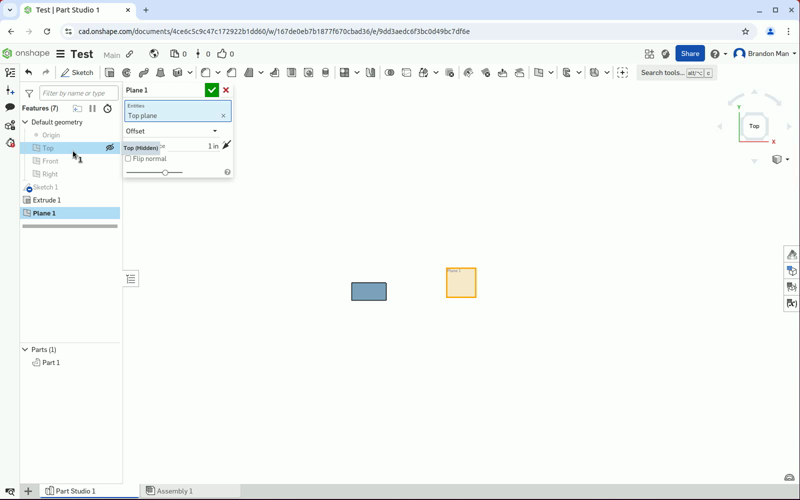
key(tab, 2)
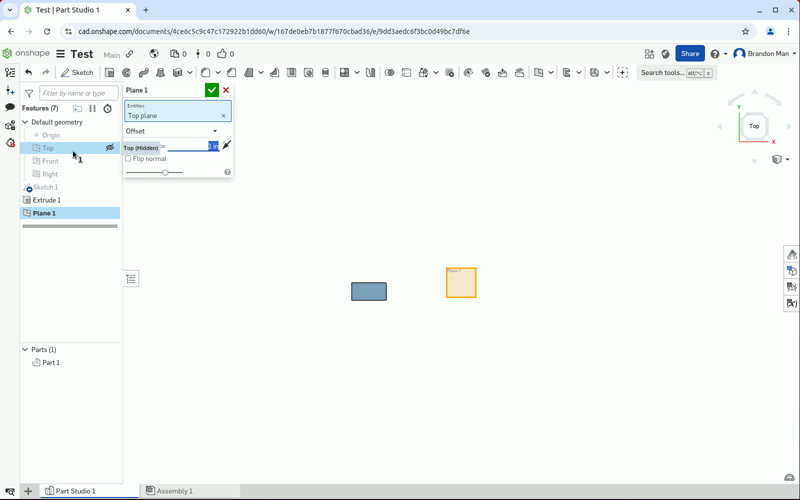
text(20.459)
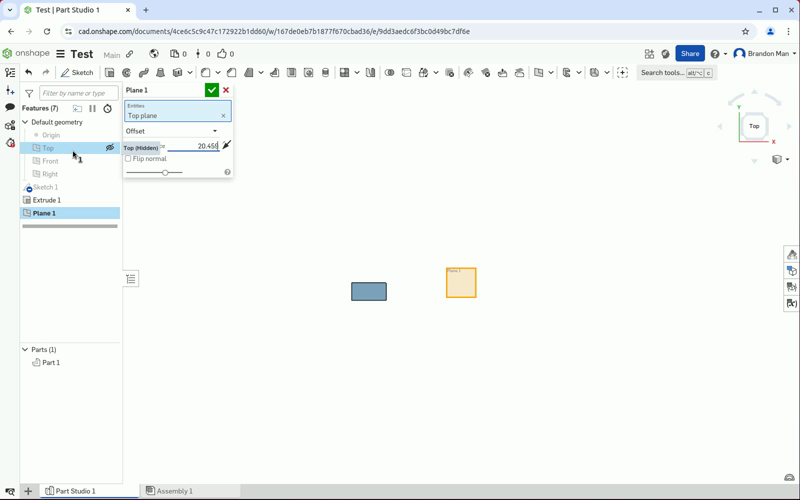
key(enter, 2)
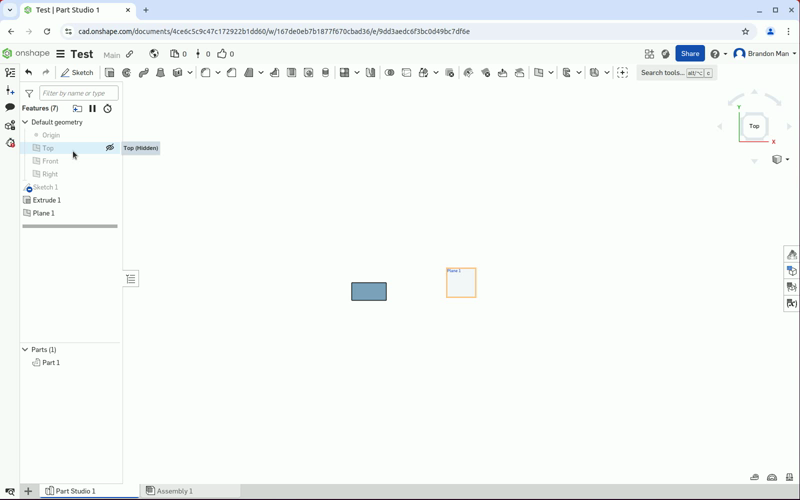
key(shift+s)
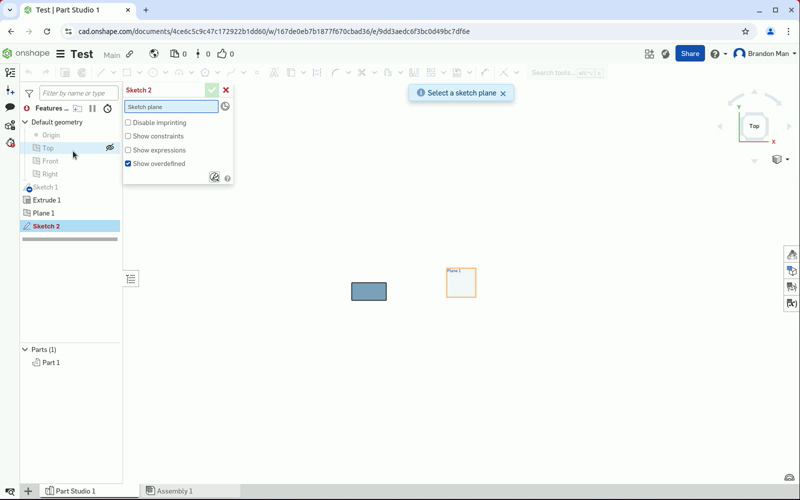
mouse_move(73, 215)
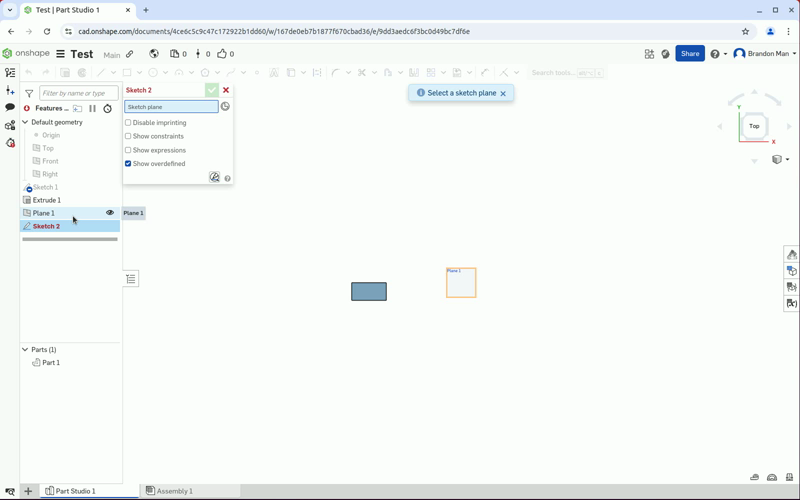
click(73, 215)
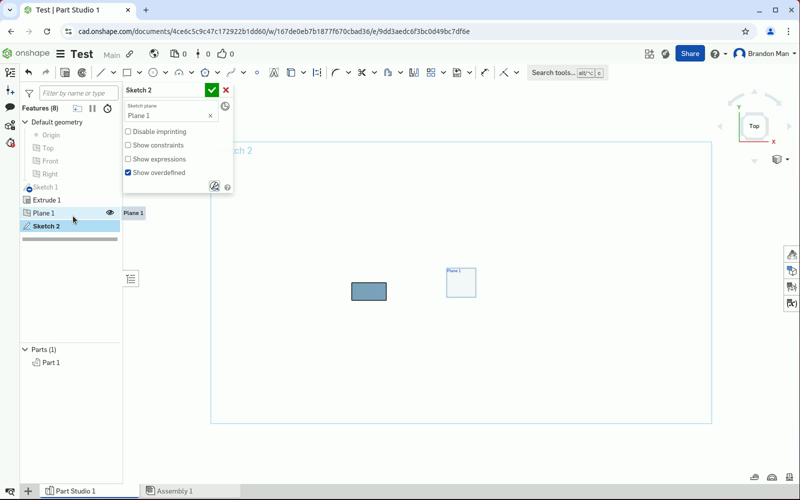
mouse_move(73, 352)
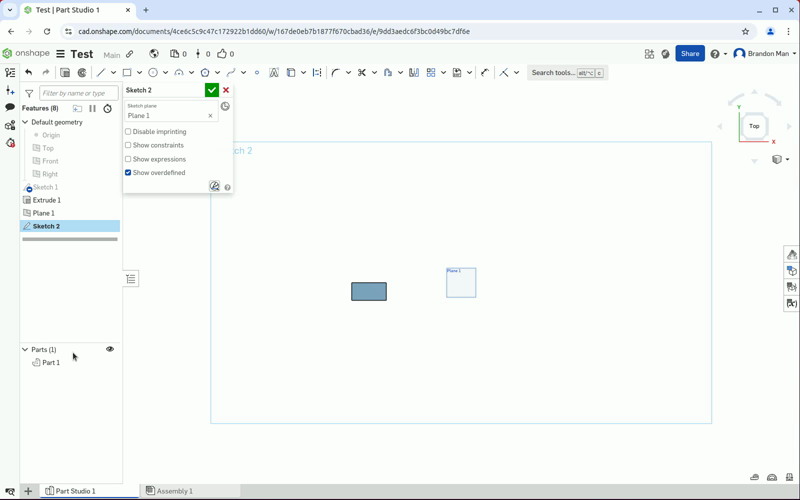
key(y)
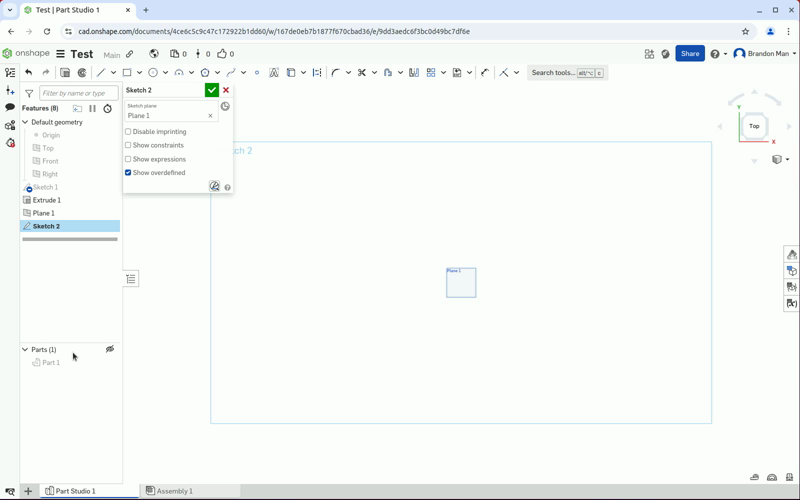
key(c)
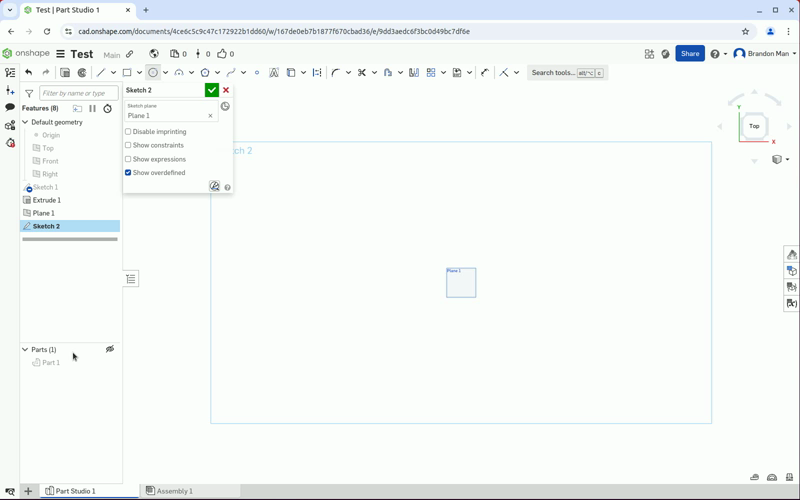
key_down(shift)
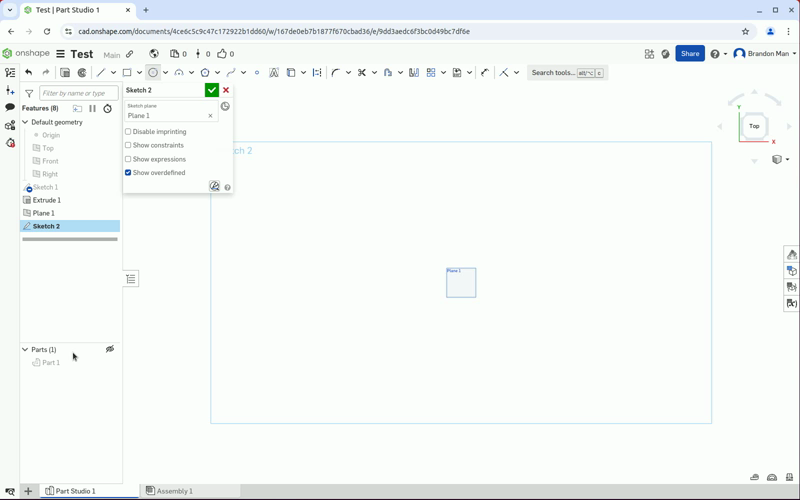
mouse_move(369, 291)
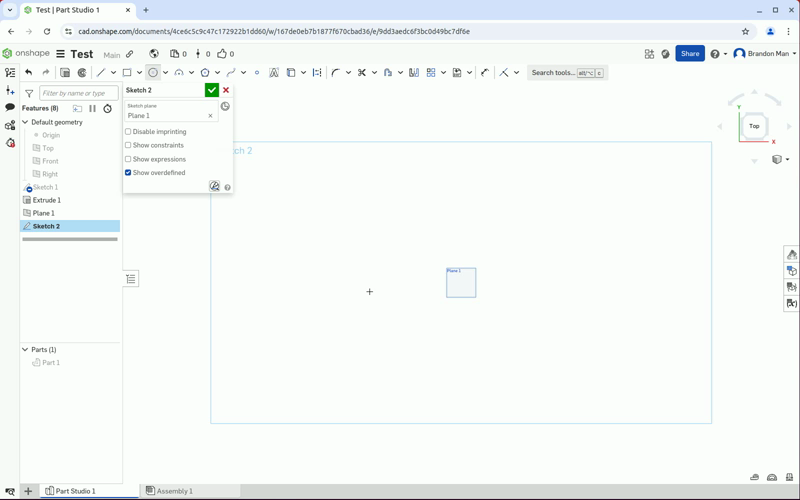
click(369, 291)
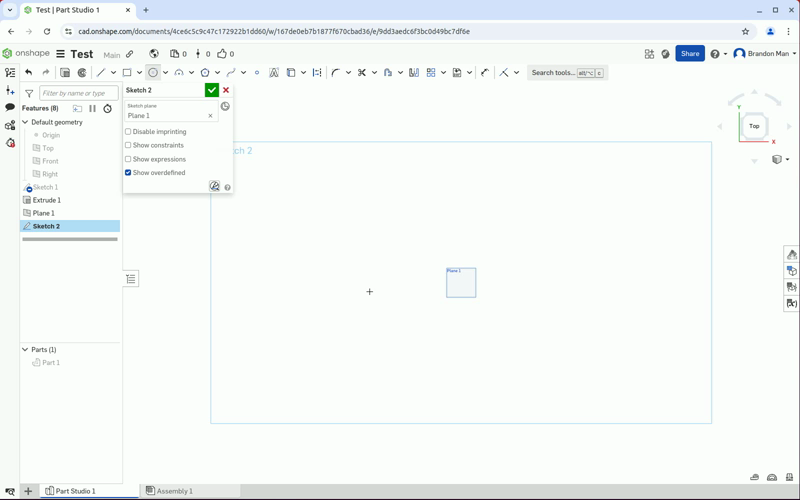
key_up(shift)
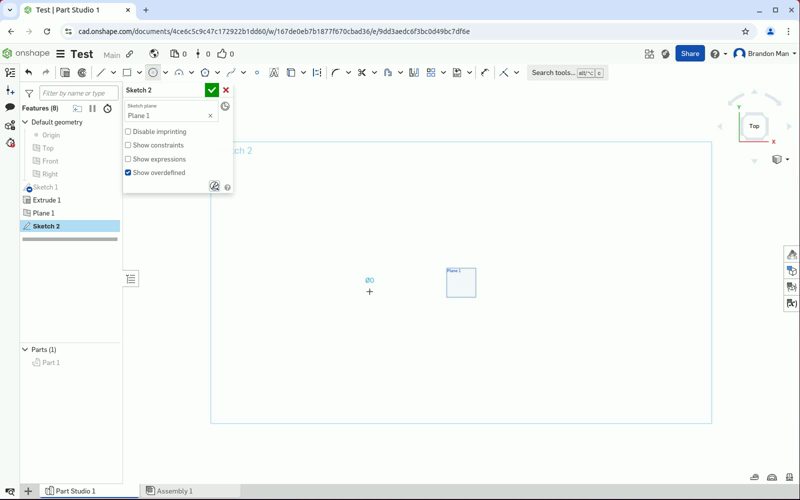
mouse_move(375, 291)
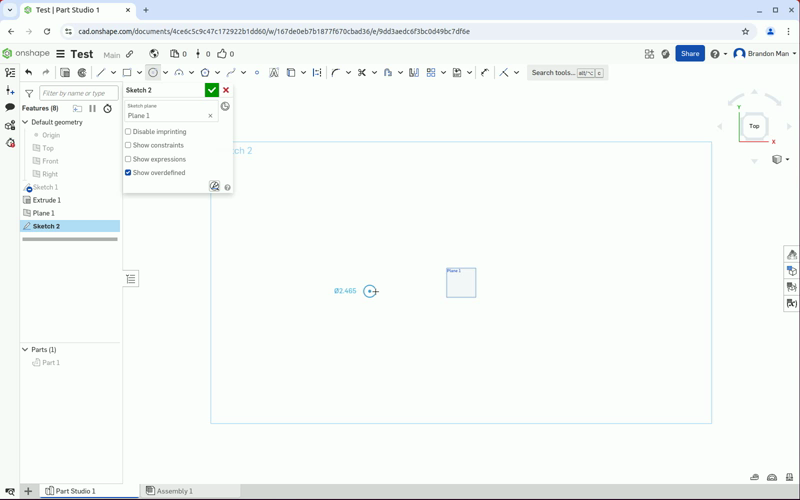
click(375, 291)
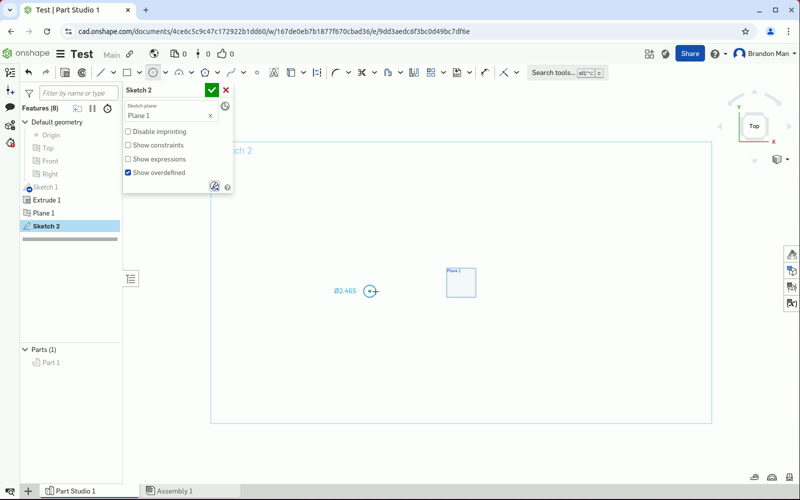
key(esc)
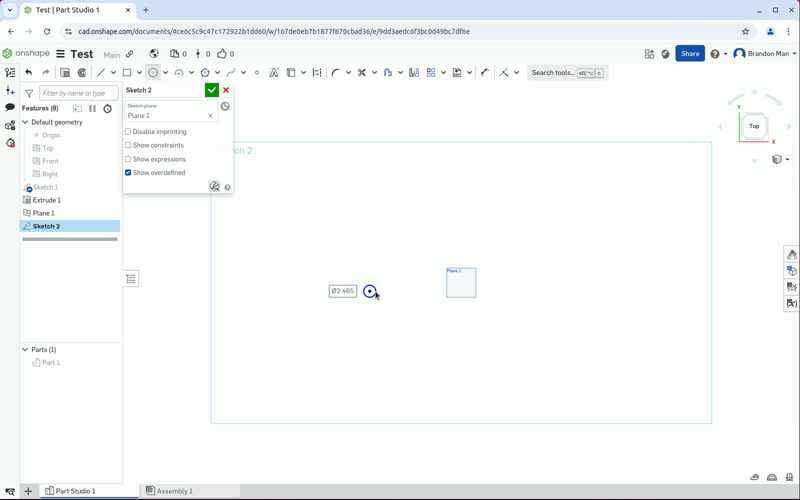
mouse_move(366, 292)
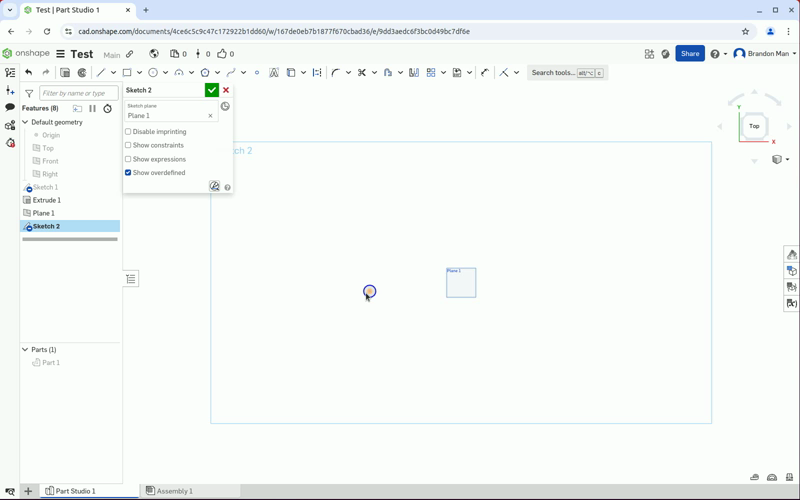
scroll(6)
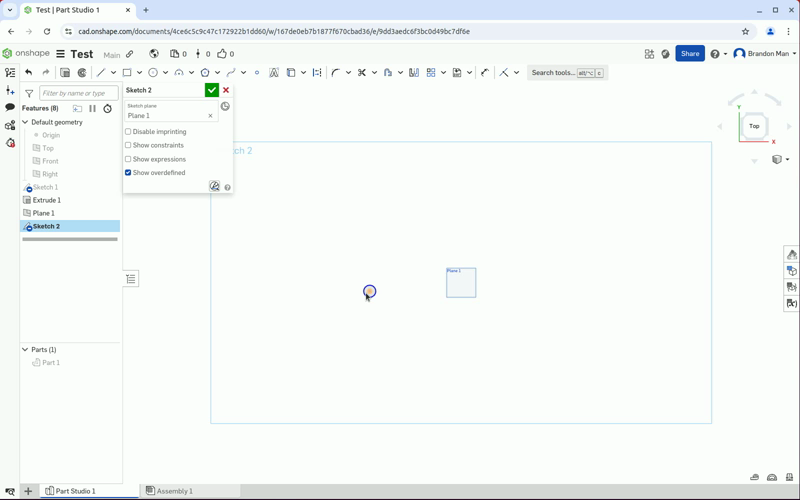
scroll(6)
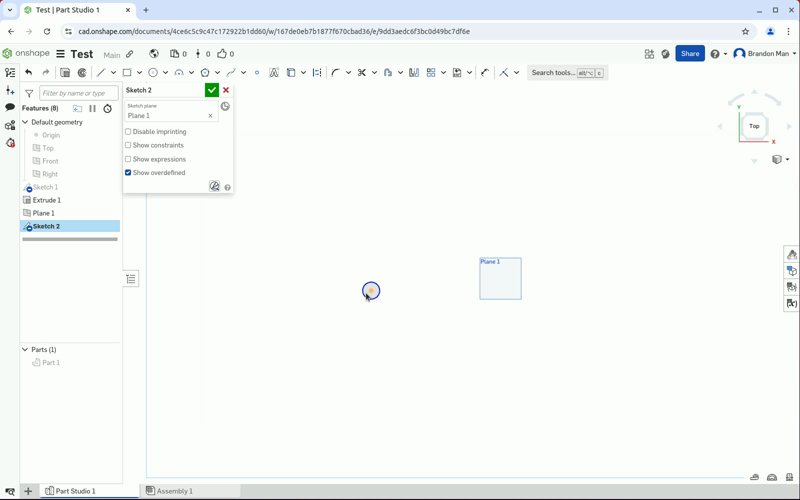
scroll(6)
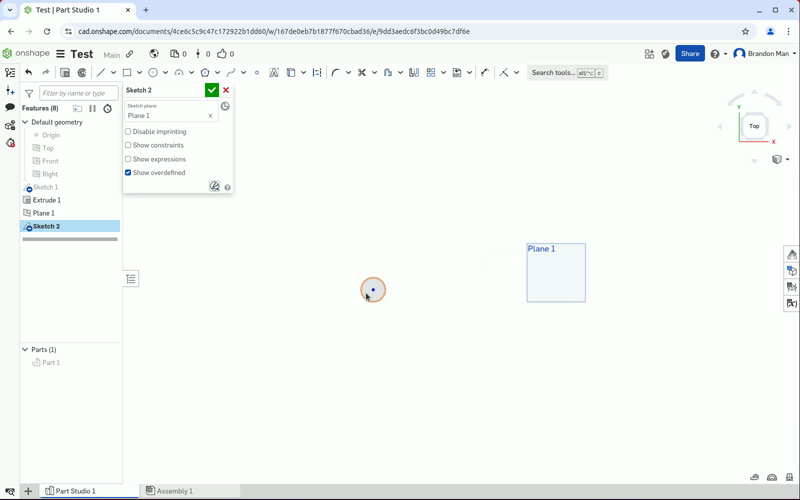
scroll(6)
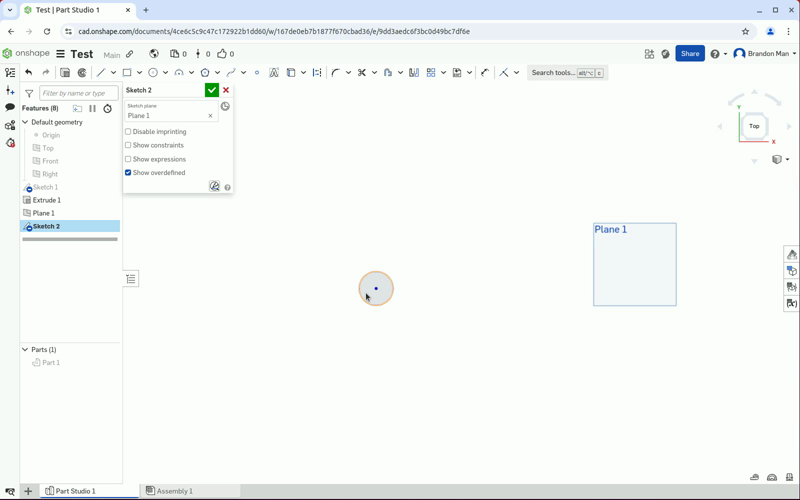
scroll(6)
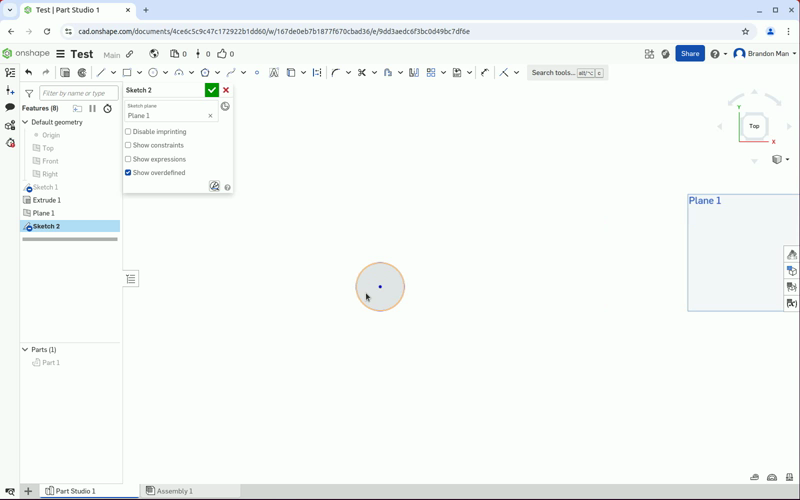
scroll(6)
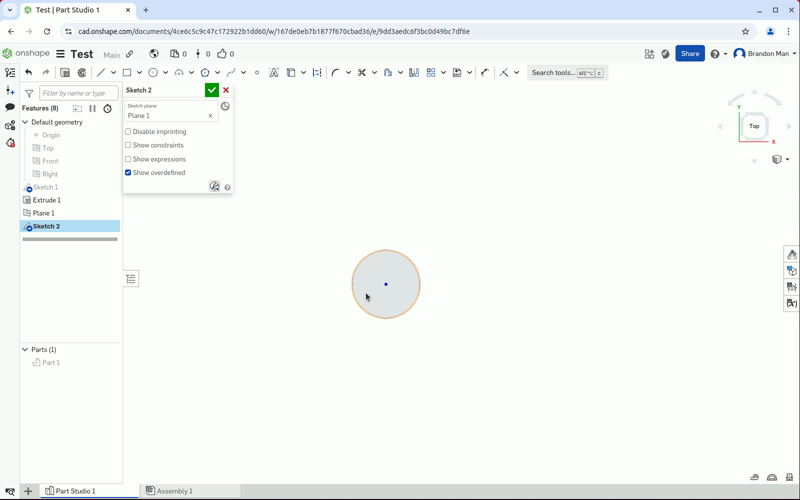
scroll(6)
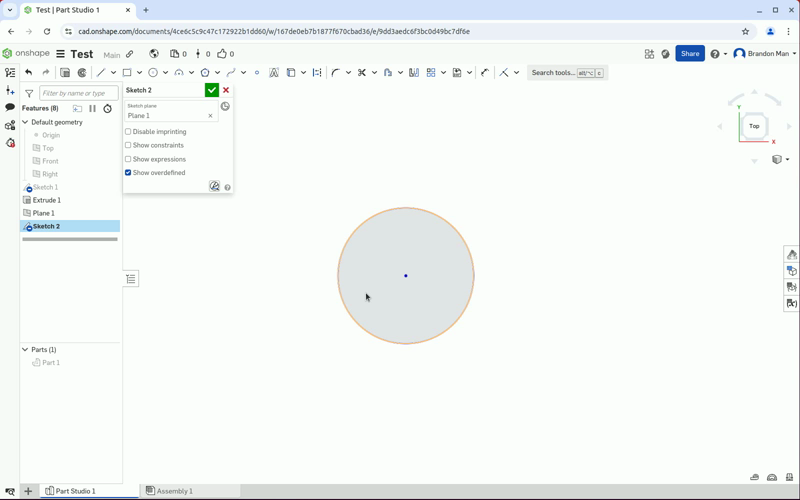
click(366, 292)
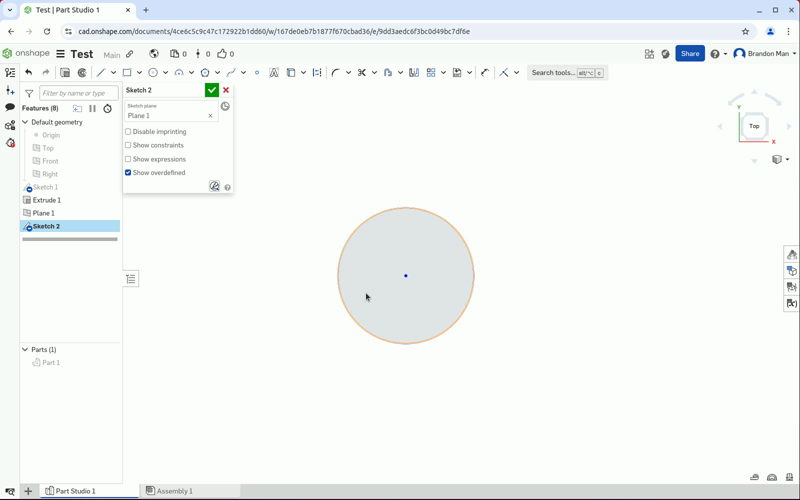
scroll(-6)
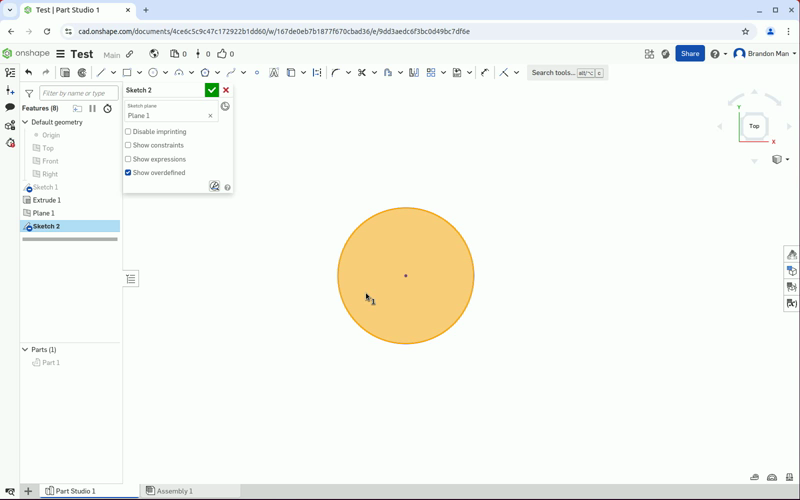
scroll(-6)
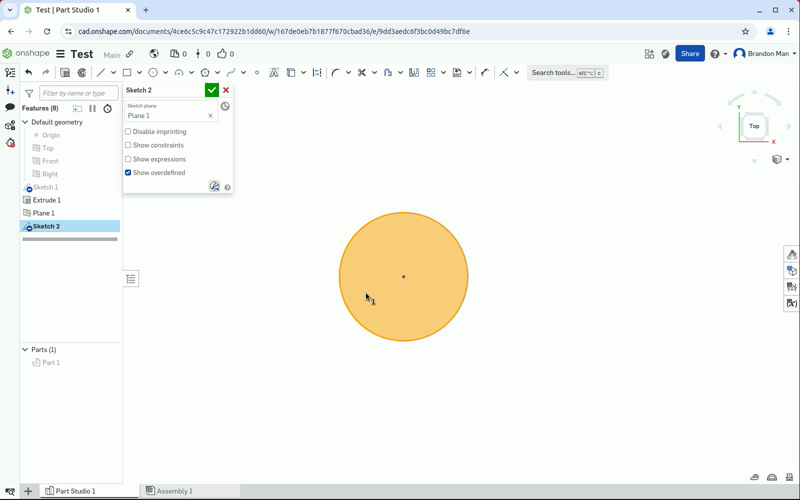
scroll(-6)
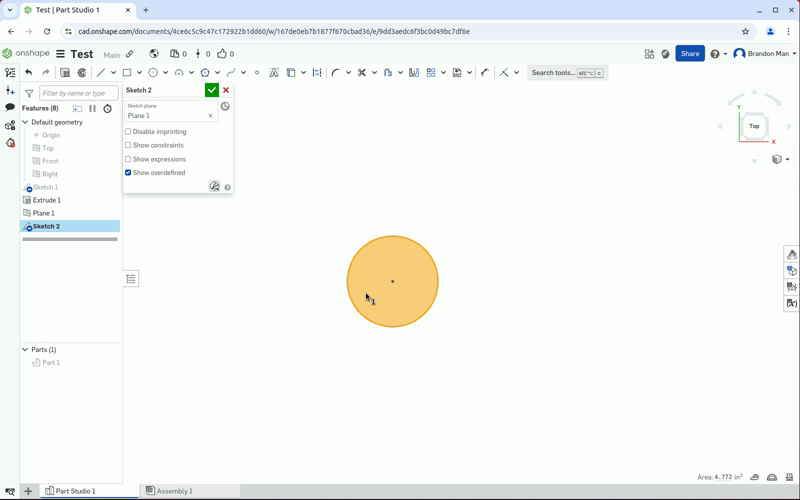
scroll(-6)
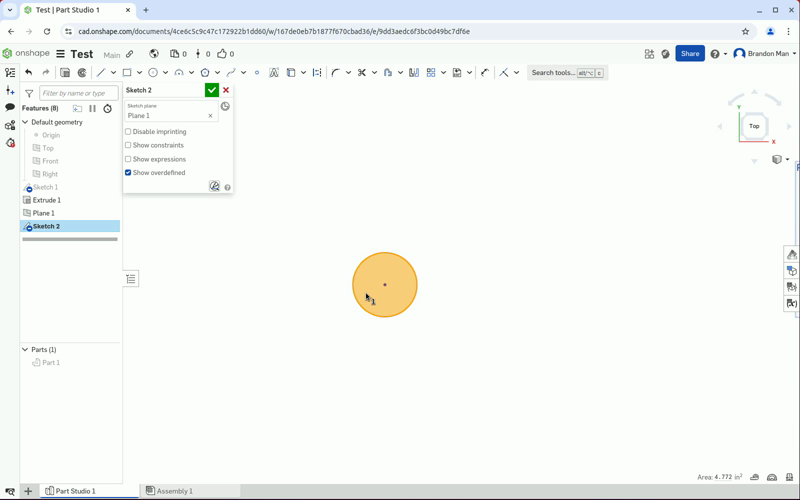
scroll(-6)
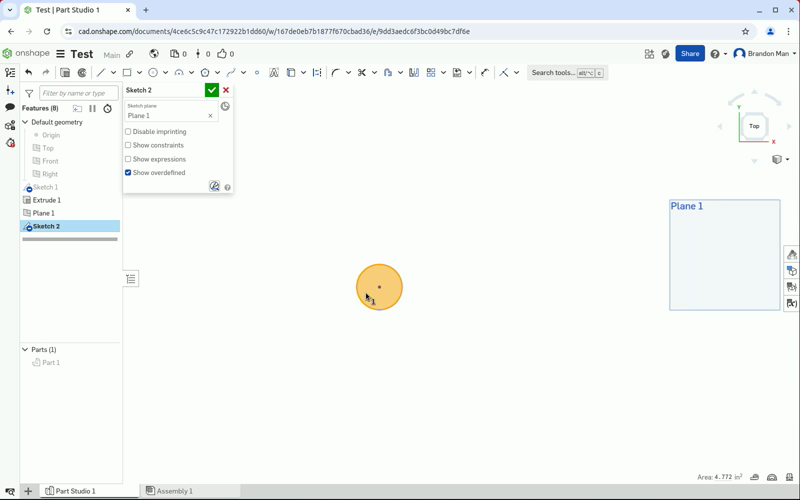
scroll(-6)
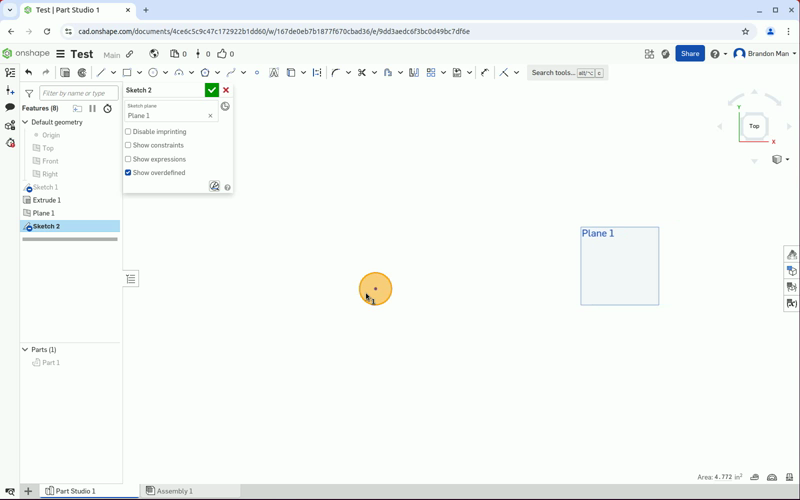
scroll(-6)
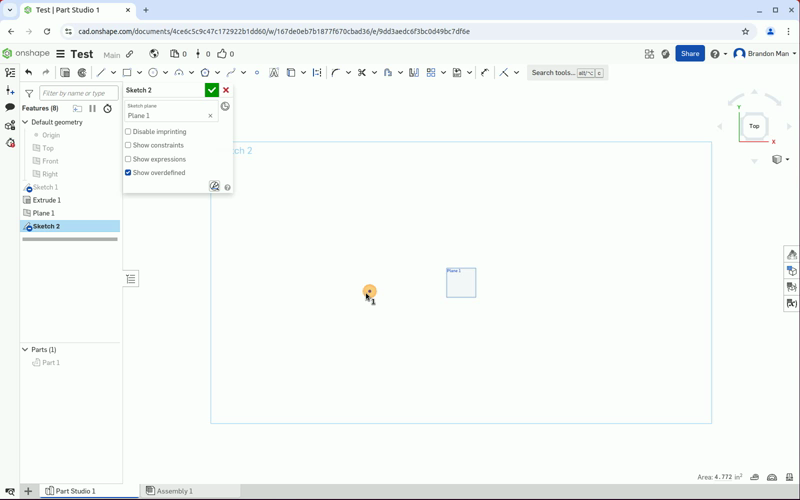
mouse_move(73, 352)
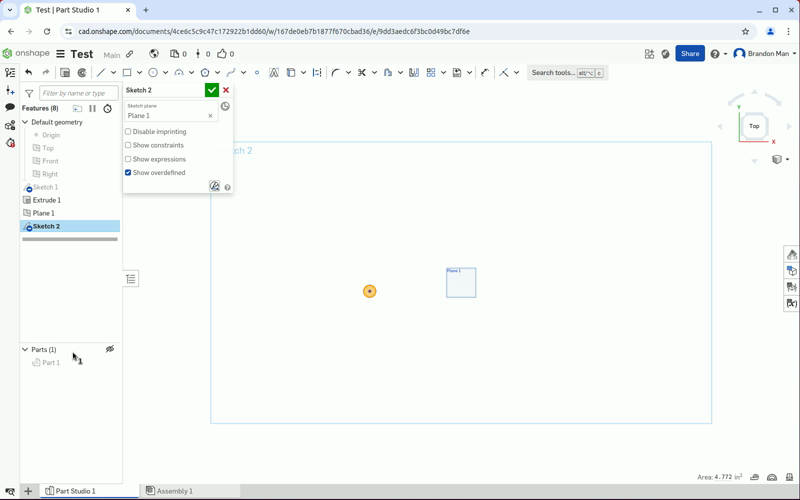
key(shift+y)
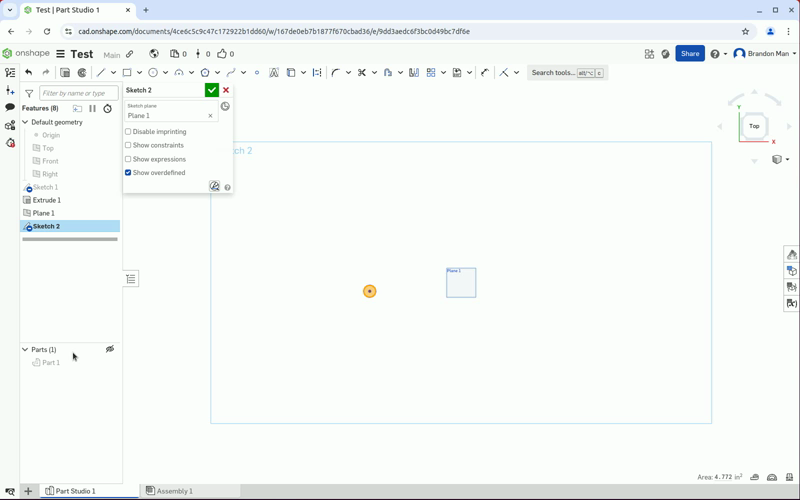
key(shift+e)
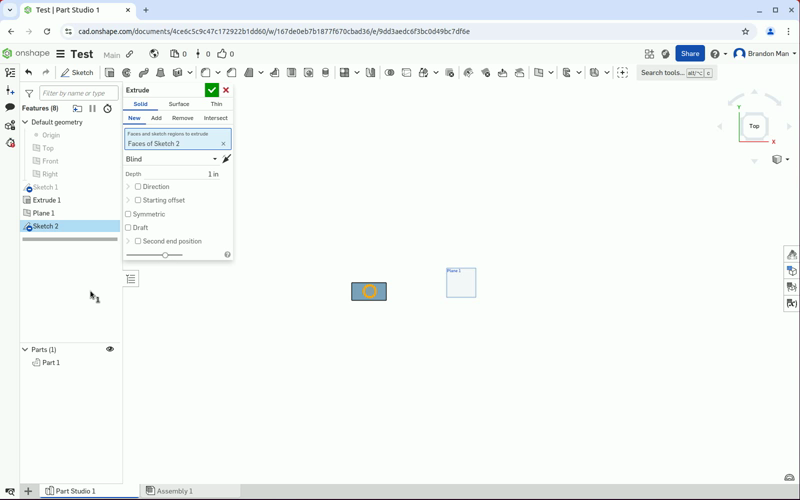
mouse_move(143, 106)
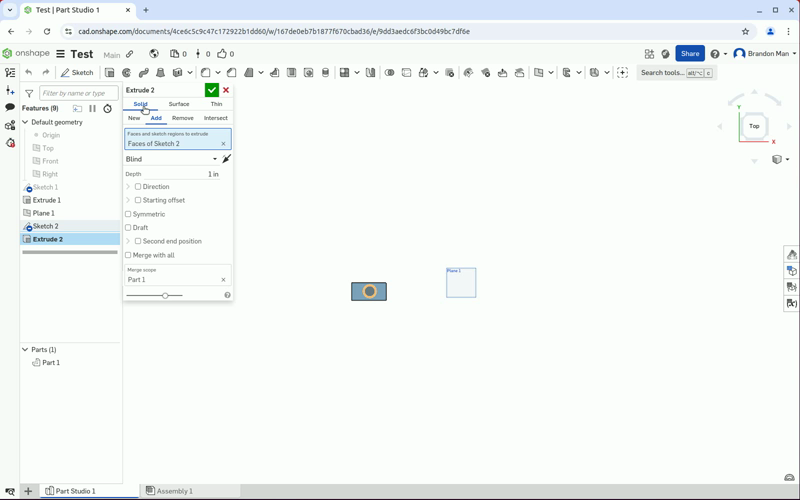
click(143, 106)
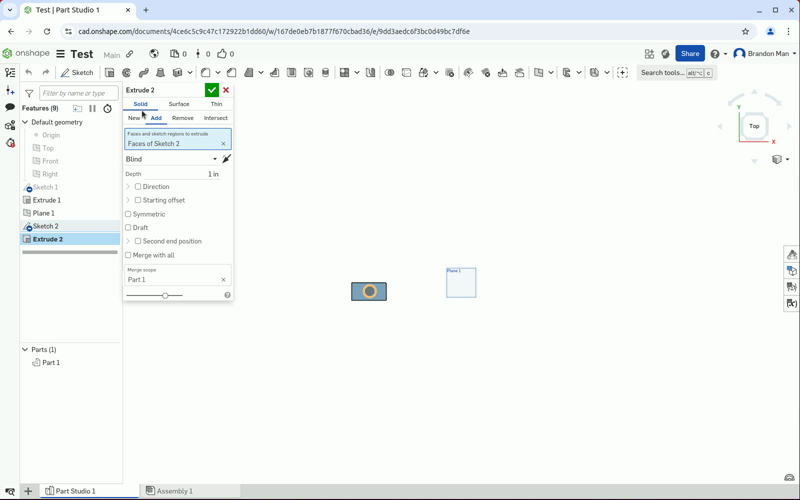
mouse_move(137, 120)
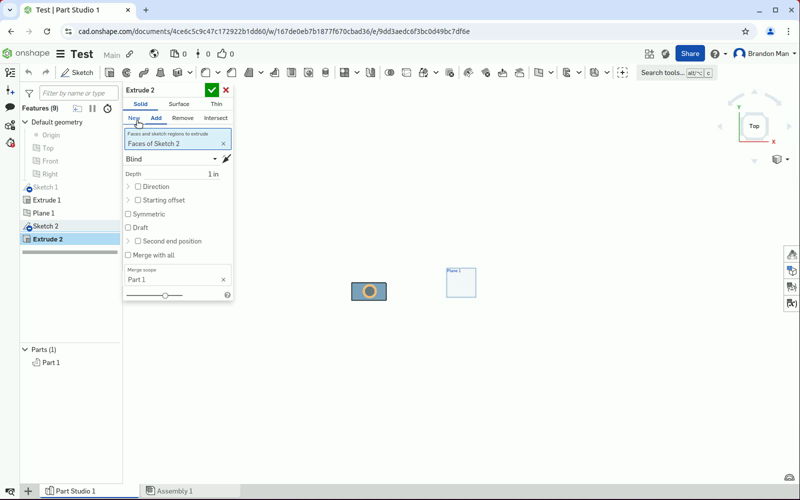
click(137, 120)
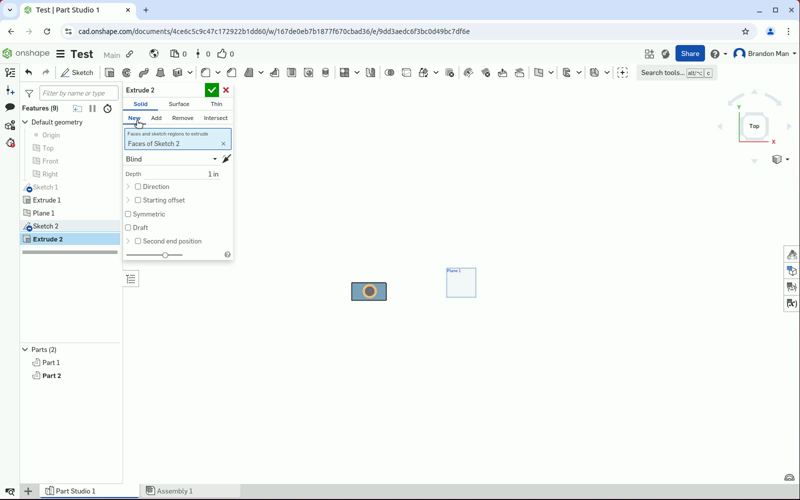
key(tab, 4)
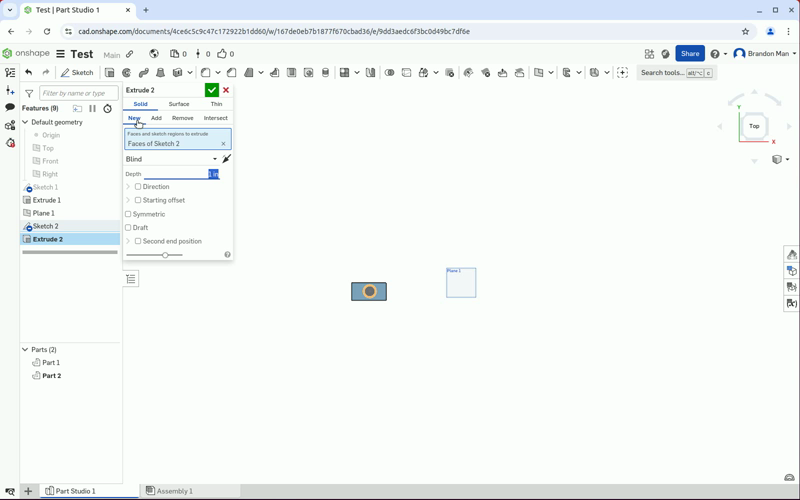
text(2.648)
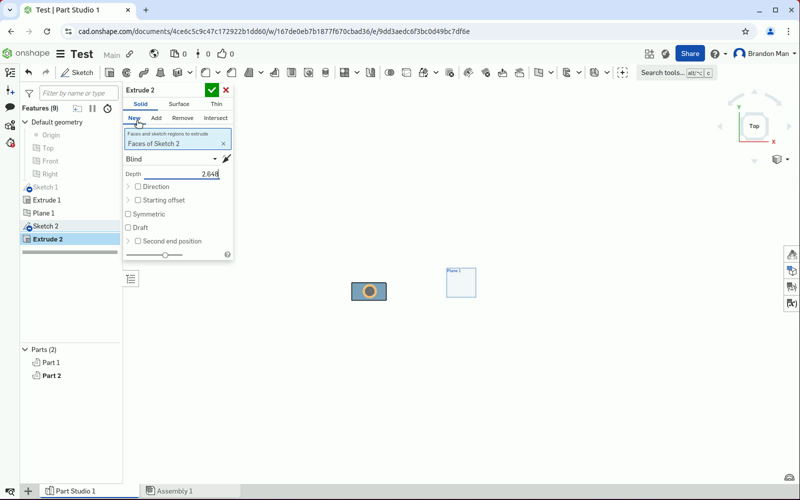
key(enter)
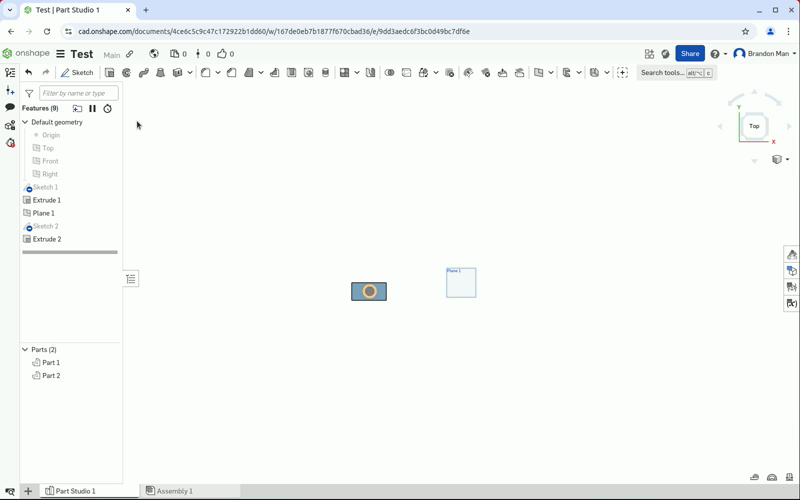
key(shift+h)
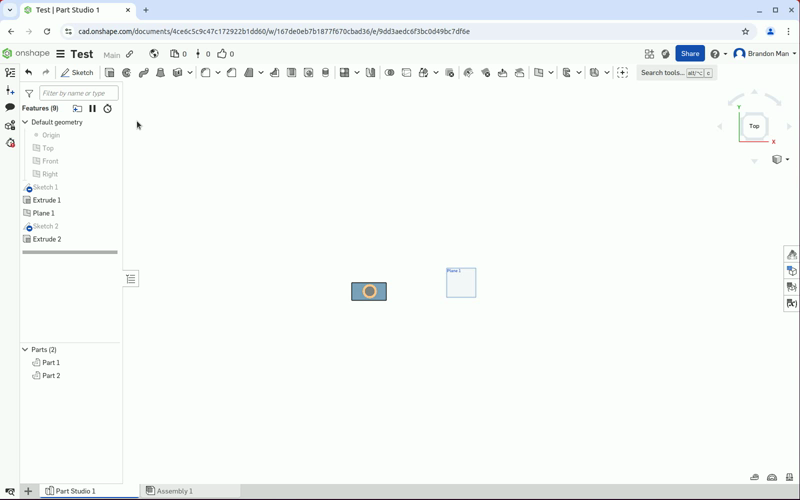
key(shift+h)
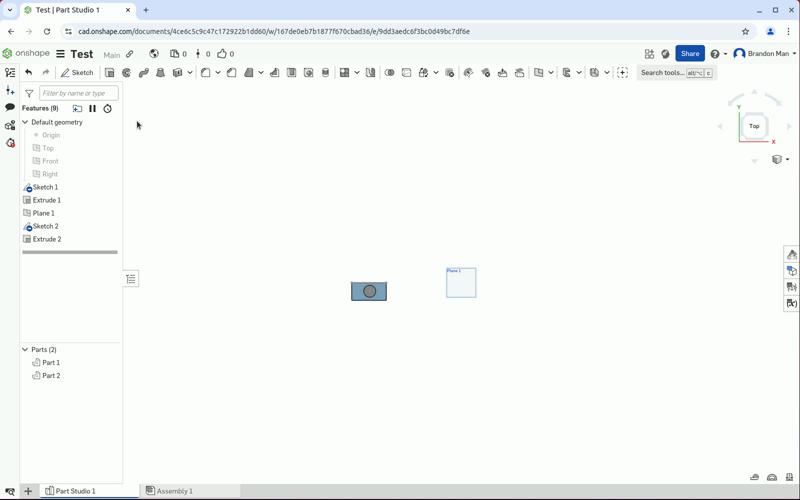
key(shift+7)
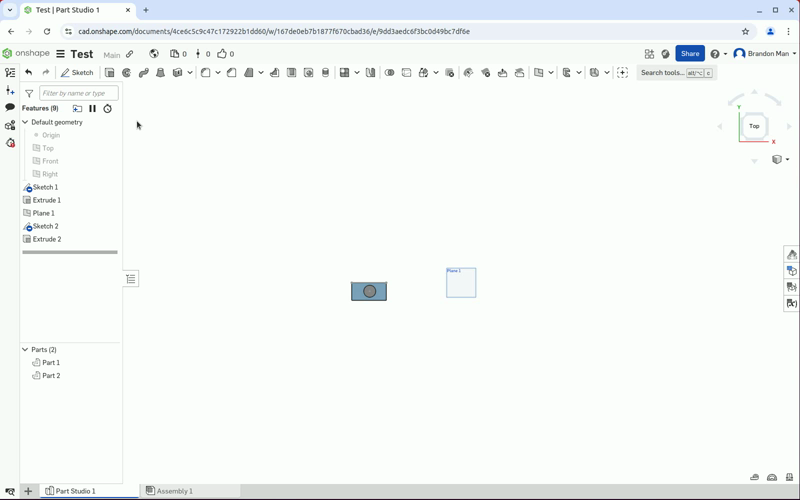
key(up, 3)
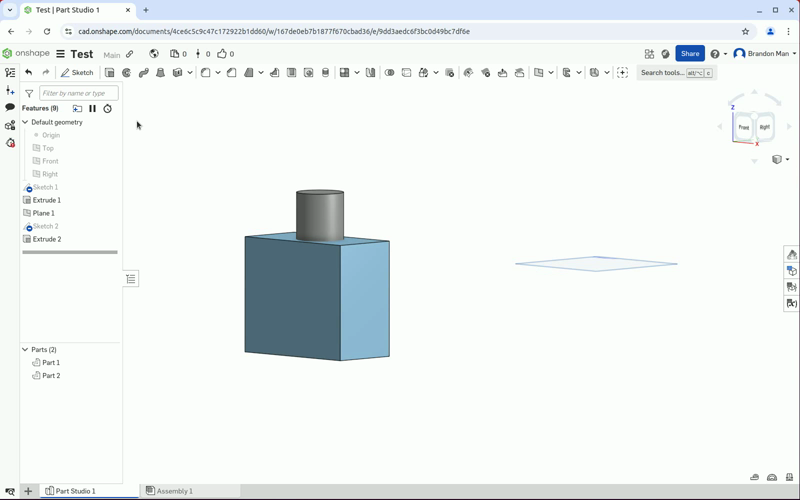
key(left, 3)
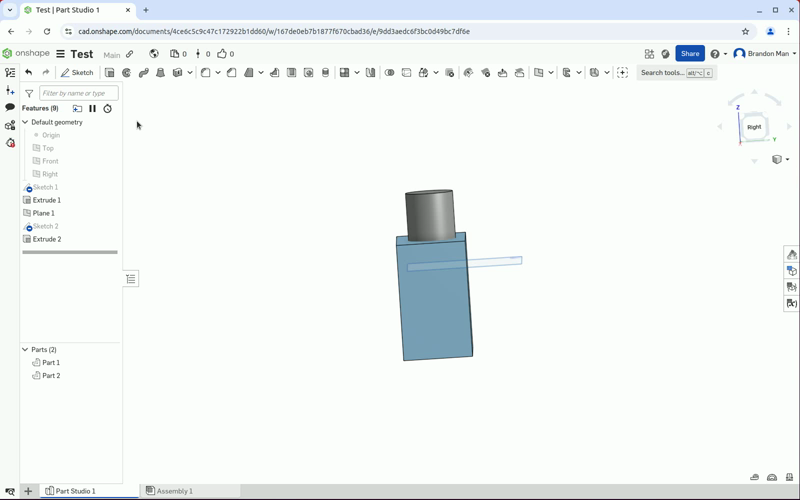
key(right, 3)
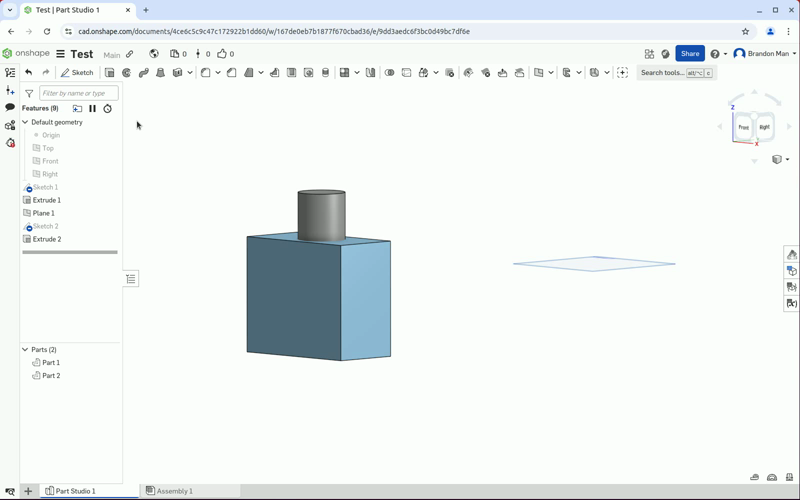
key(down, 3)
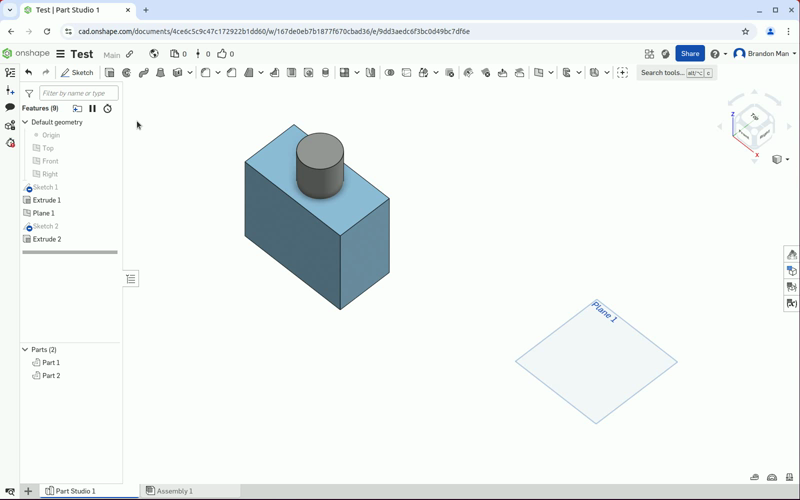
mouse_move(73, 189)
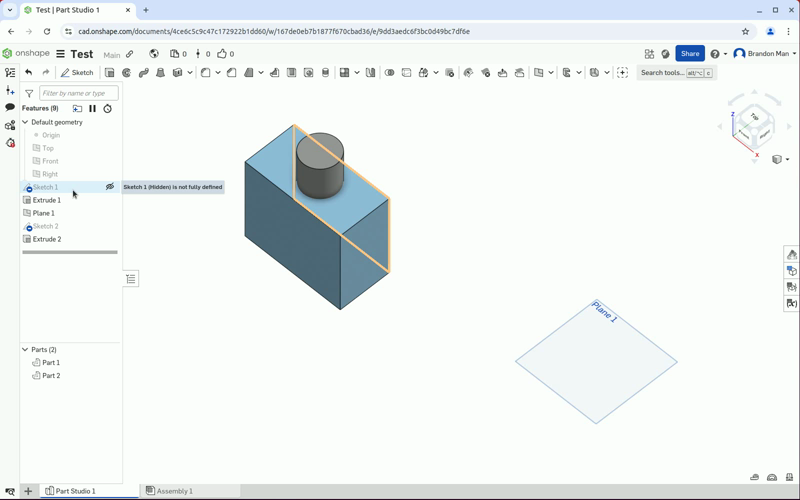
click(73, 189)